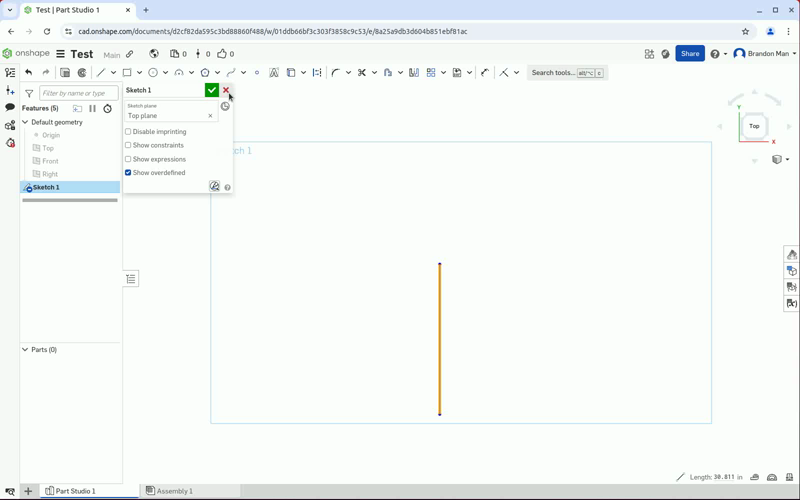
key(shift+h)
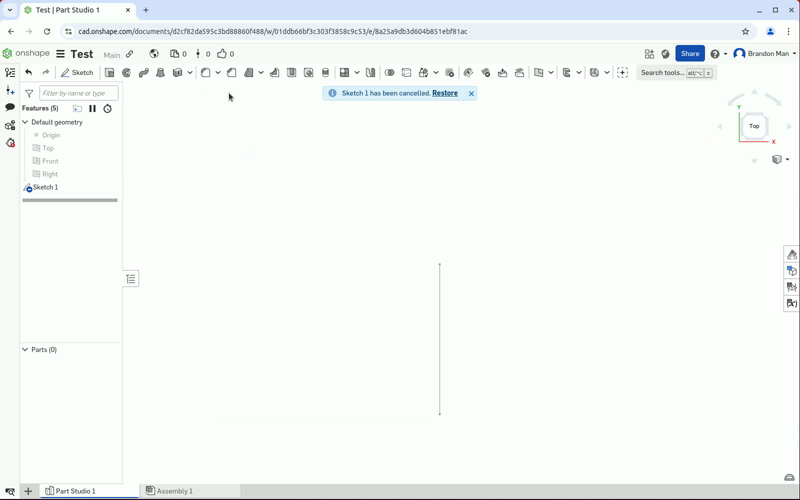
key(shift+s)
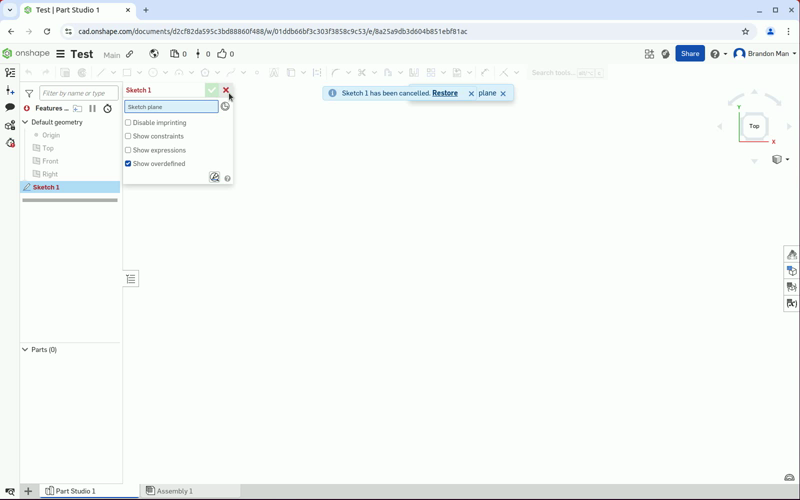
mouse_move(73, 150)
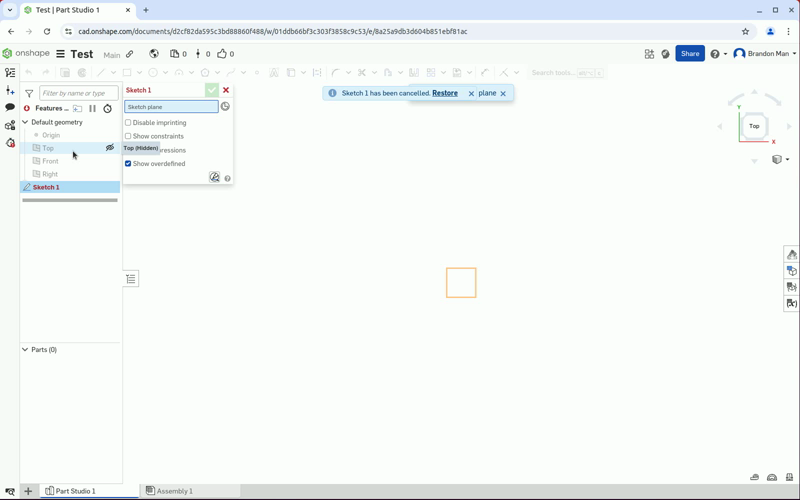
click(73, 150)
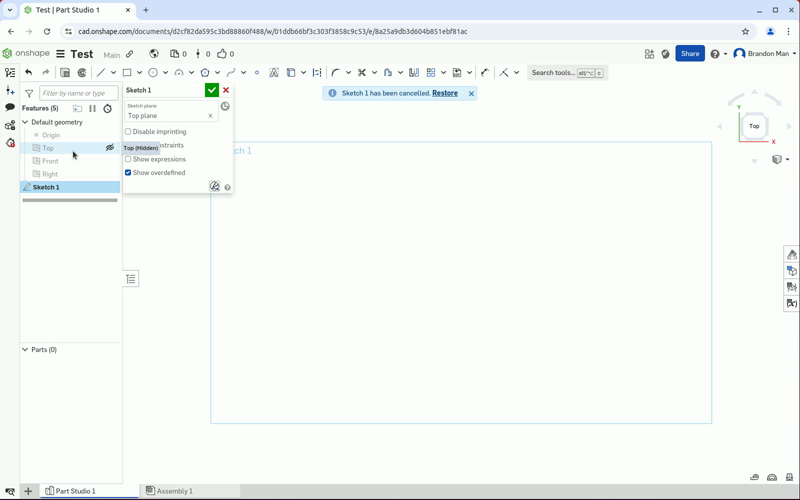
mouse_move(73, 352)
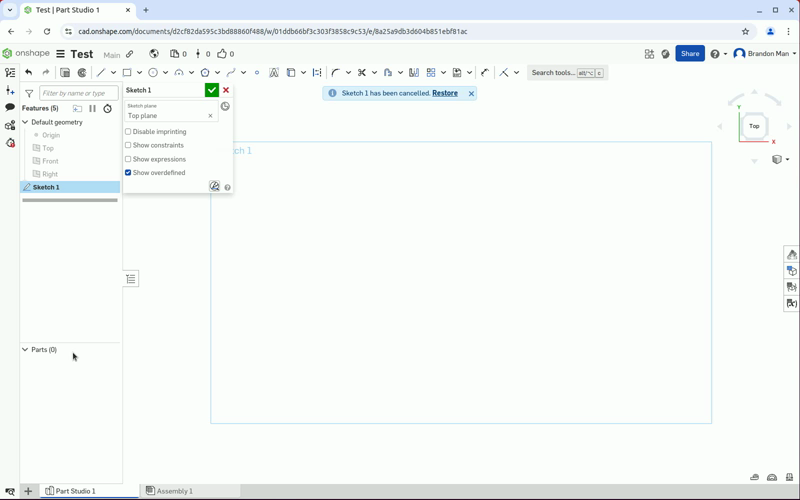
key(y)
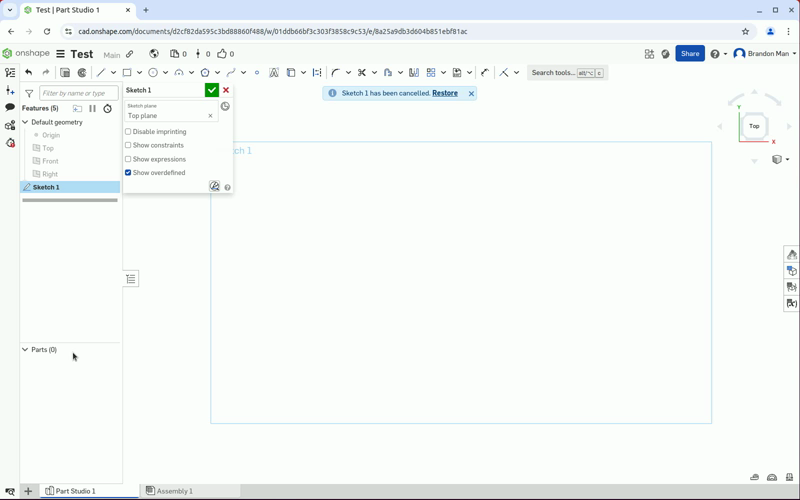
key(l)
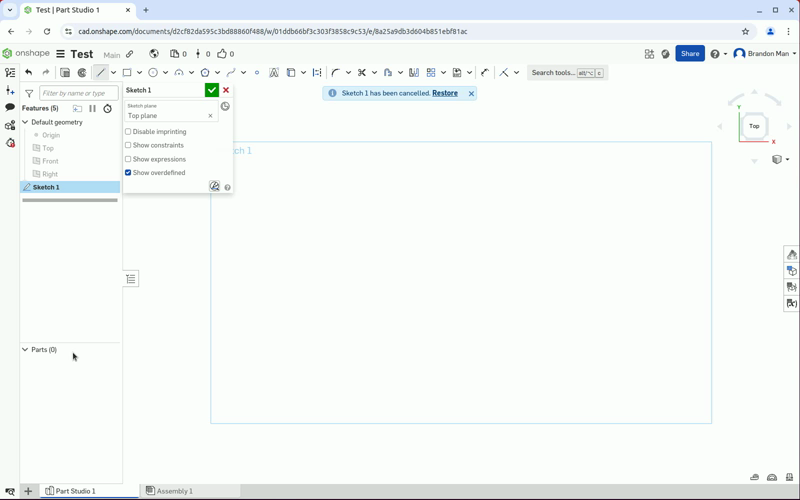
key_down(shift)
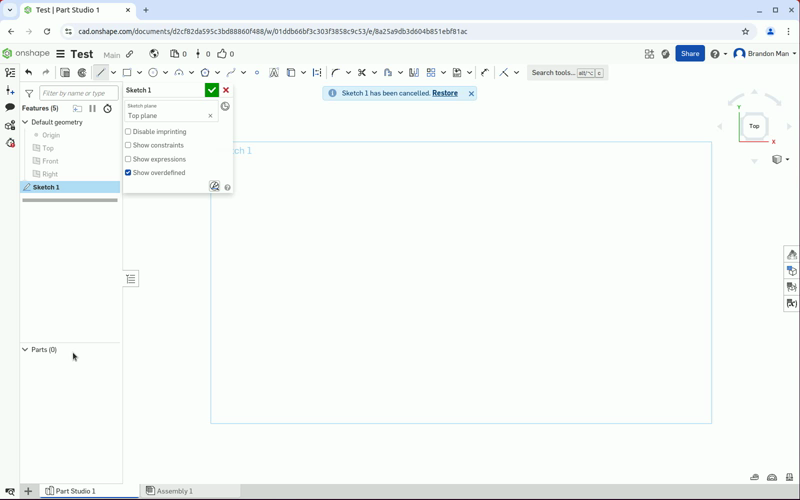
mouse_move(348, 307)
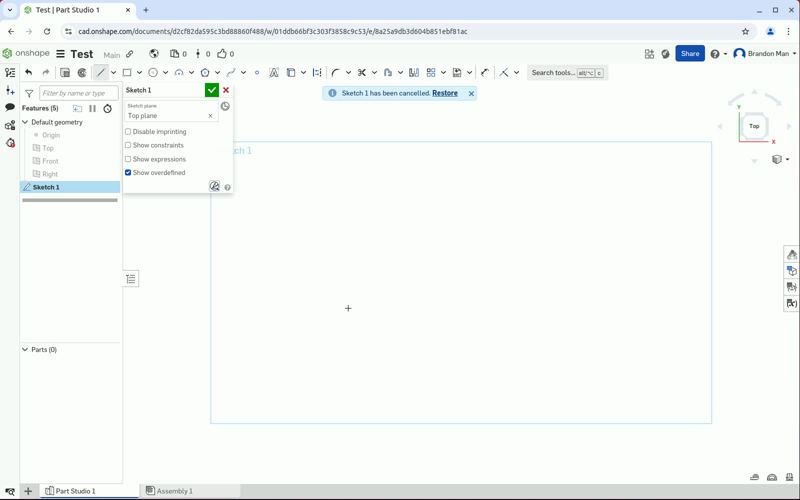
click(348, 307)
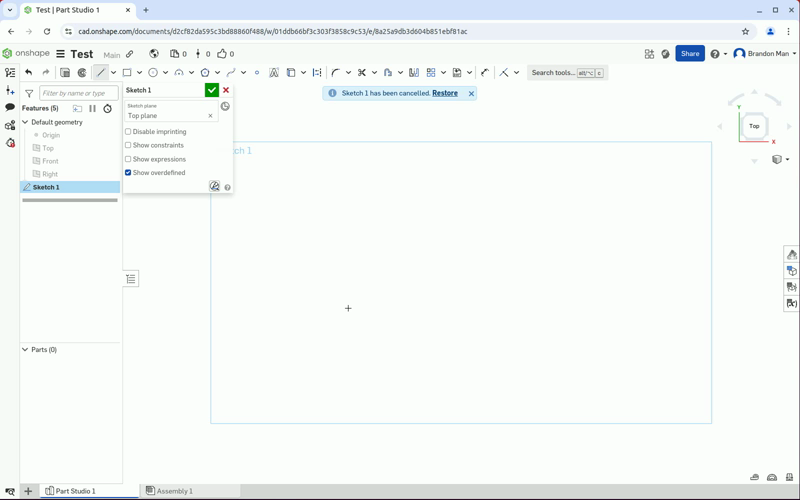
key_up(shift)
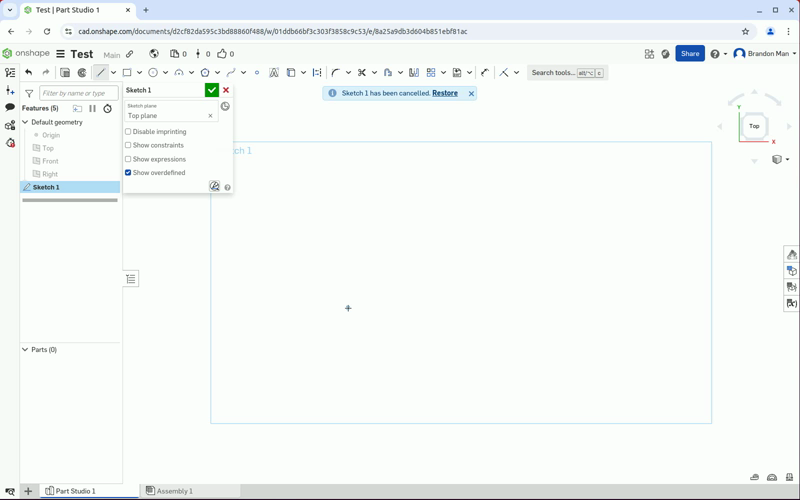
key_down(shift)
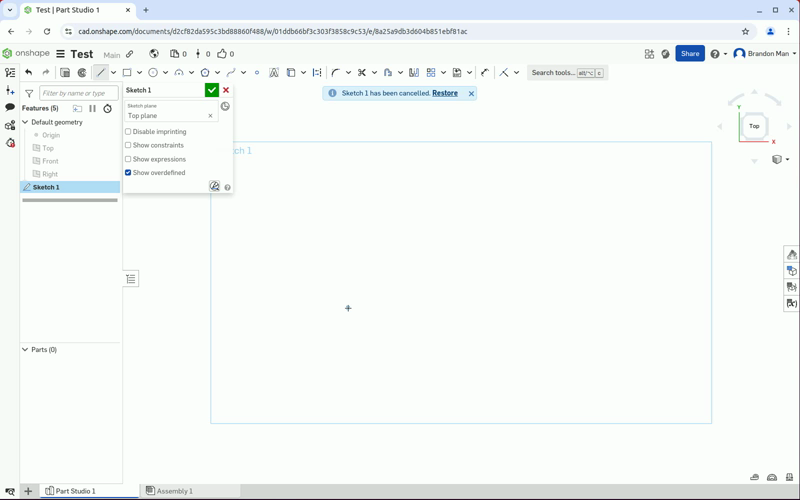
mouse_move(378, 307)
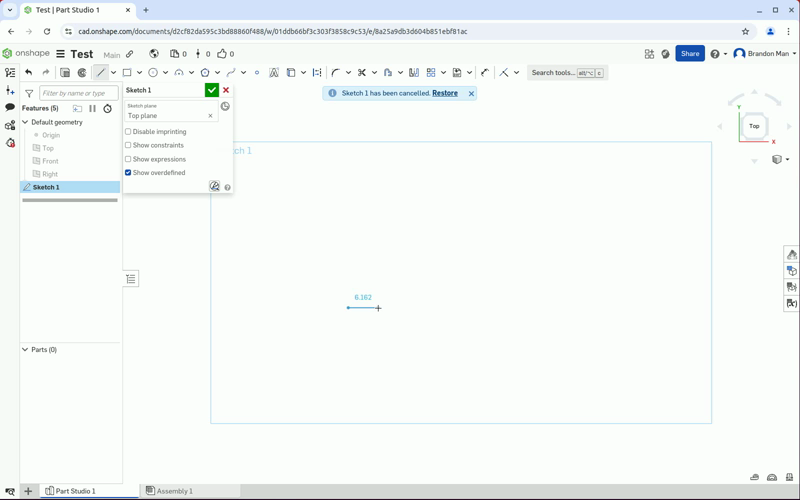
mouse_move(395, 307)
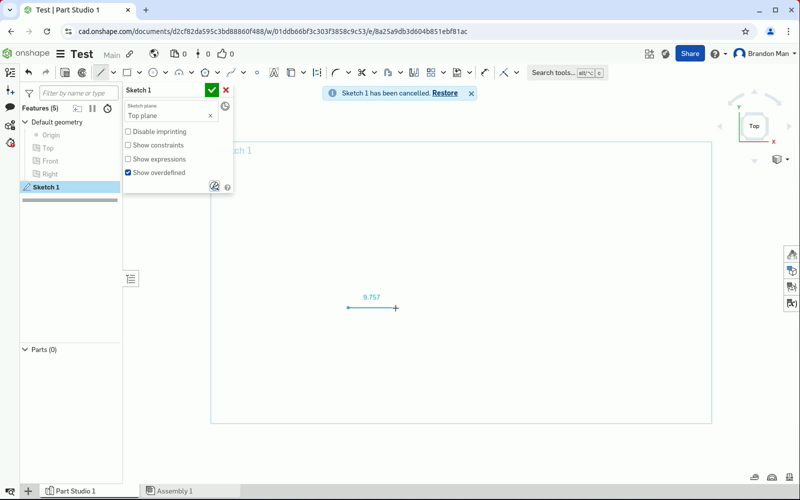
click(395, 307)
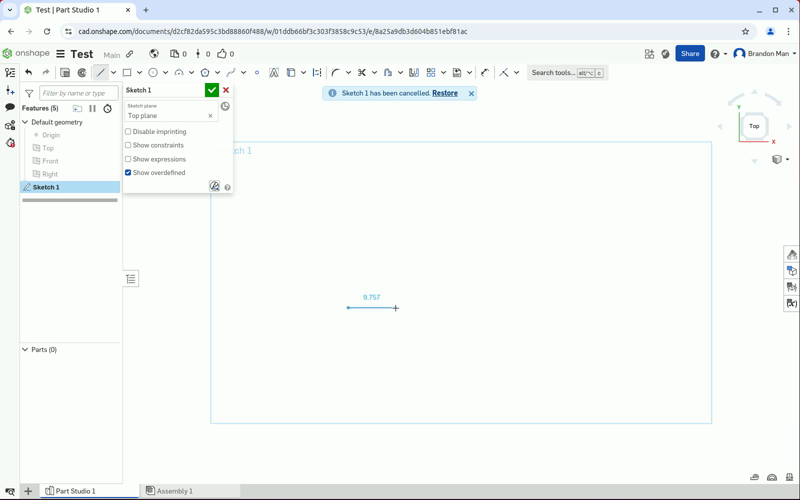
key_up(shift)
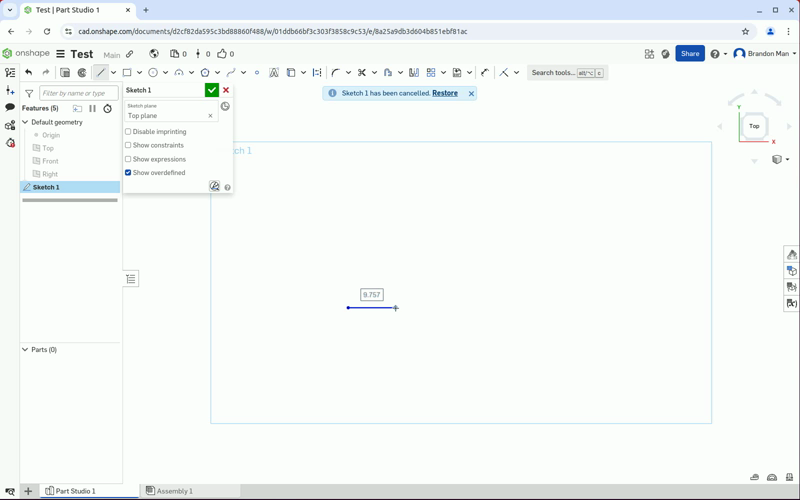
key_down(shift)
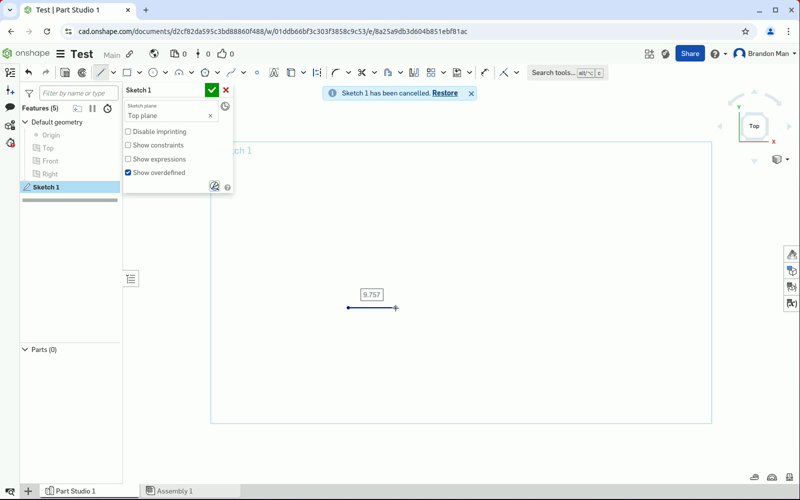
mouse_move(425, 307)
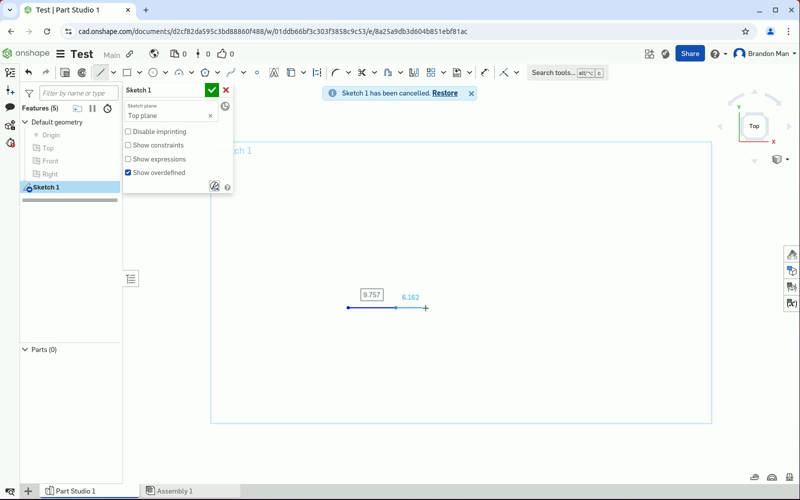
mouse_move(395, 260)
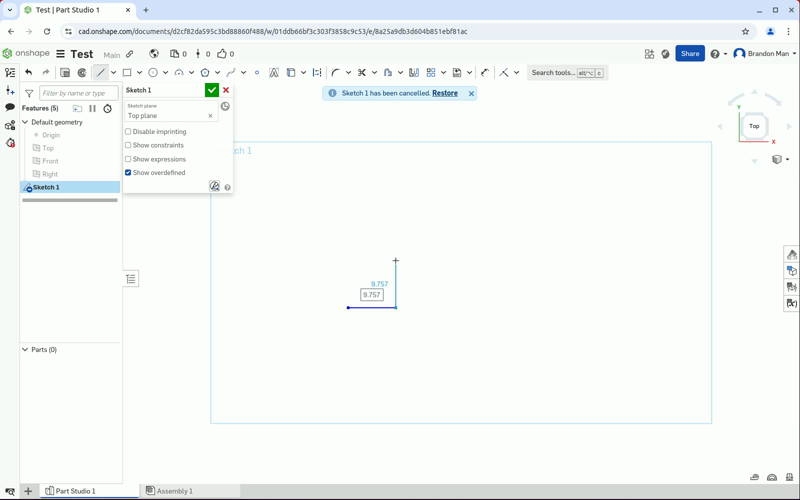
click(395, 260)
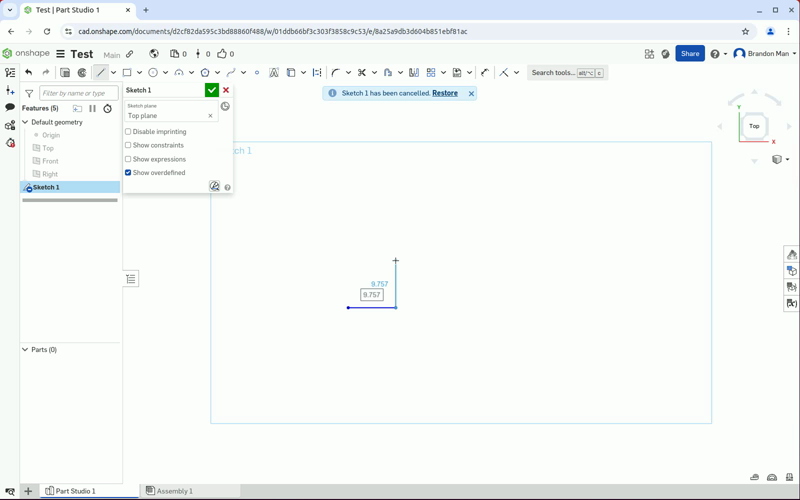
key_up(shift)
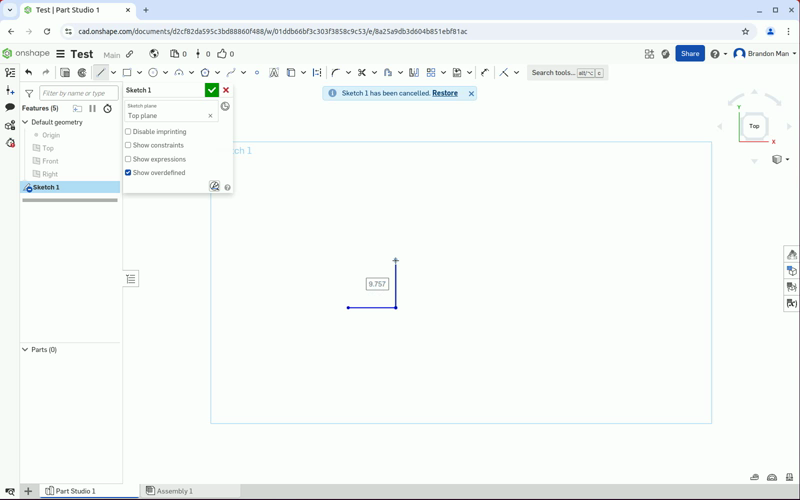
key_down(shift)
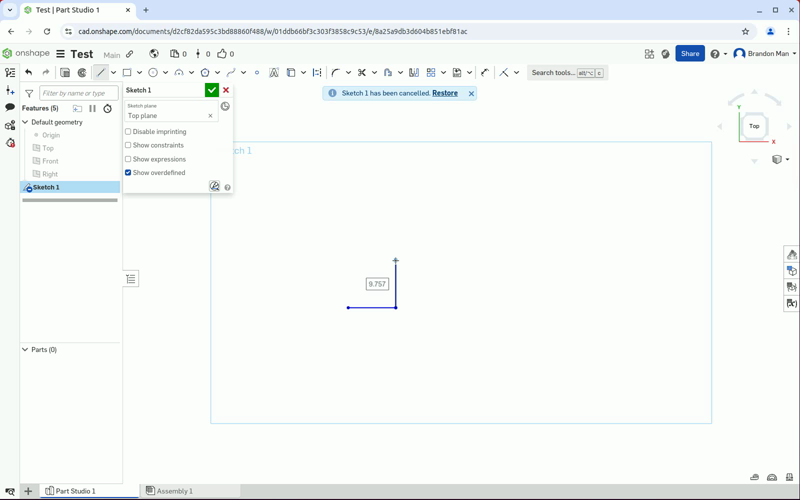
mouse_move(425, 260)
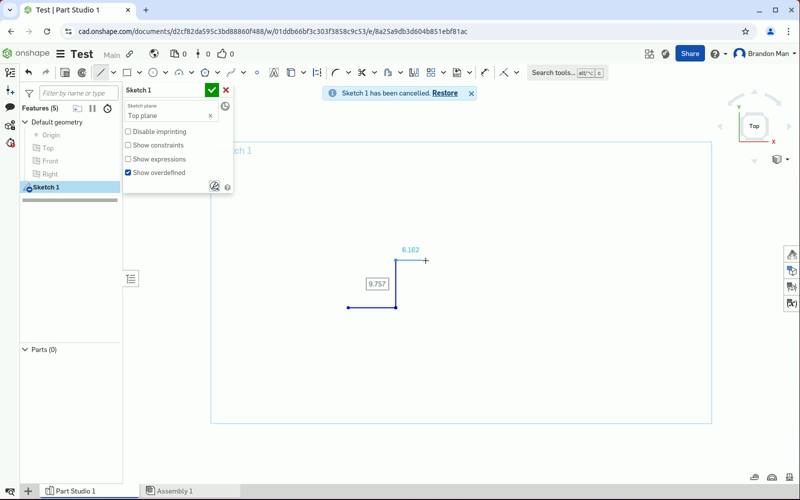
mouse_move(348, 260)
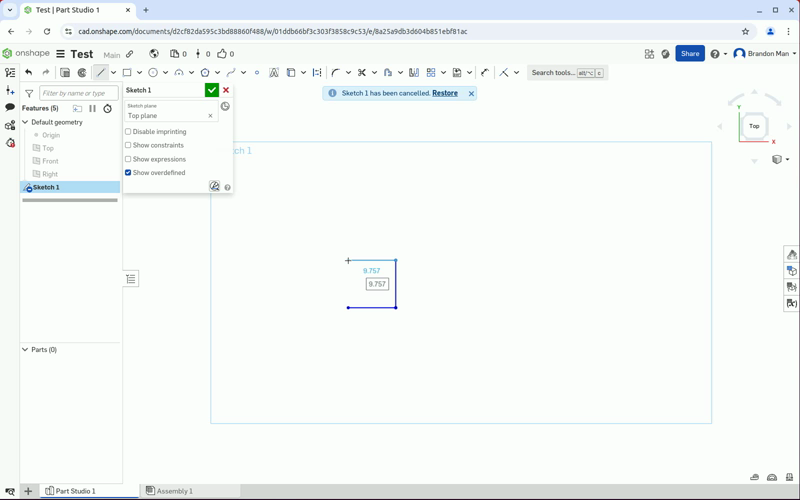
click(348, 260)
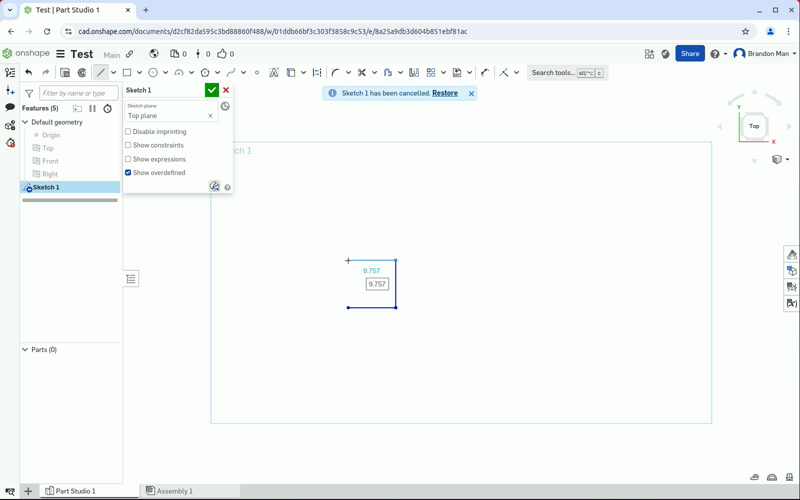
key_up(shift)
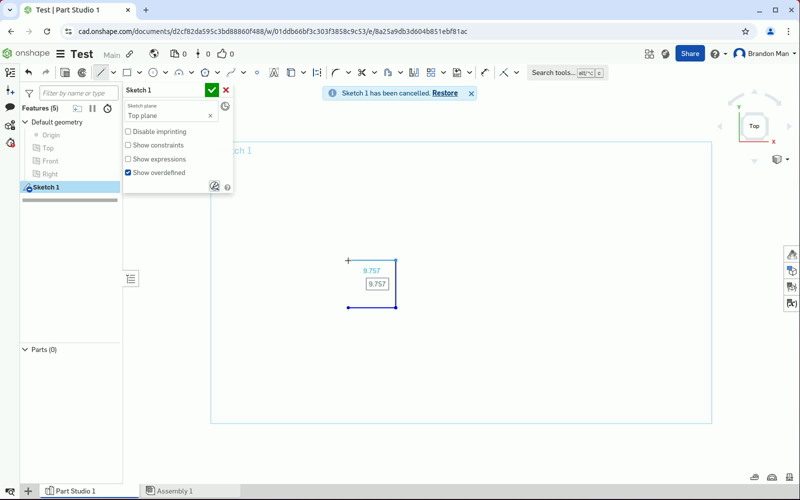
mouse_move(378, 260)
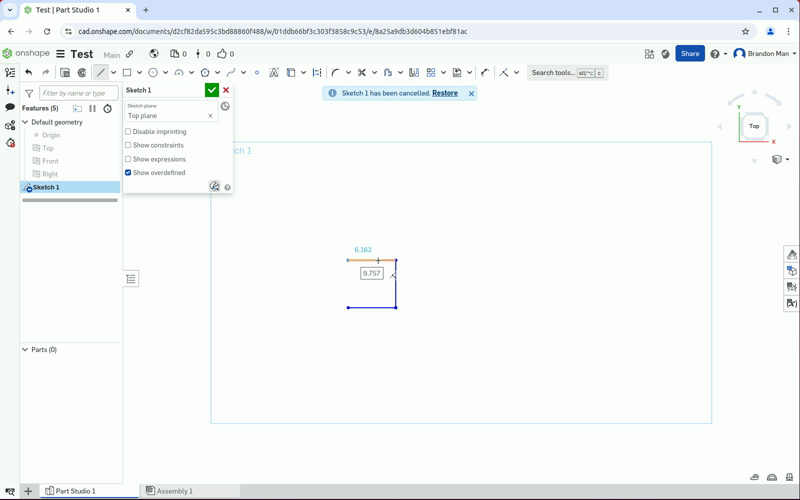
key_down(shift)
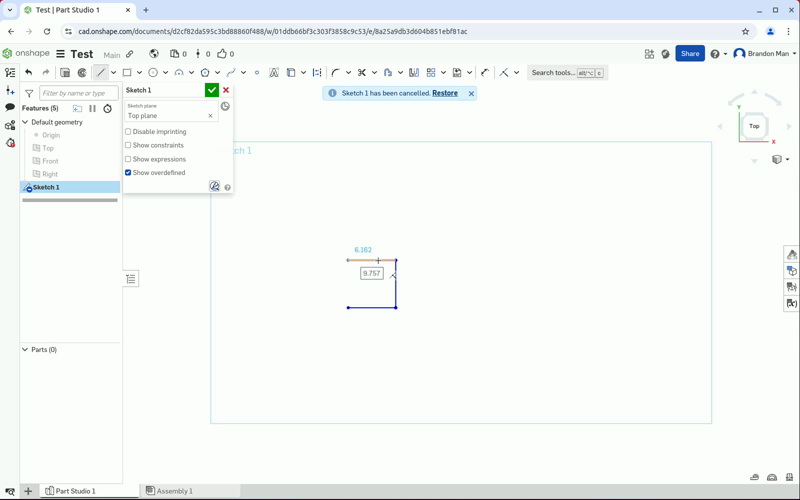
mouse_move(348, 307)
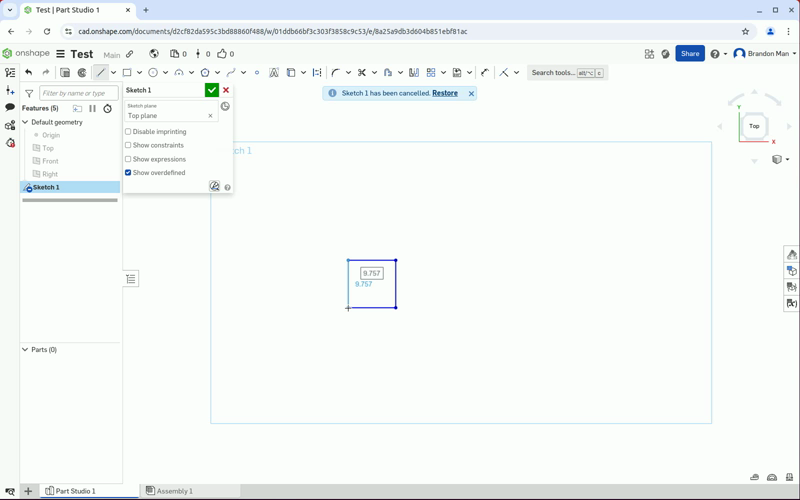
key_up(shift)
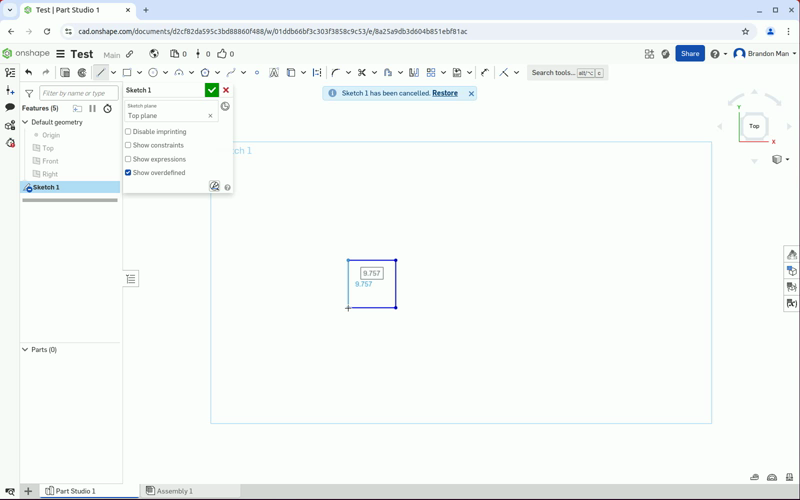
click(348, 307)
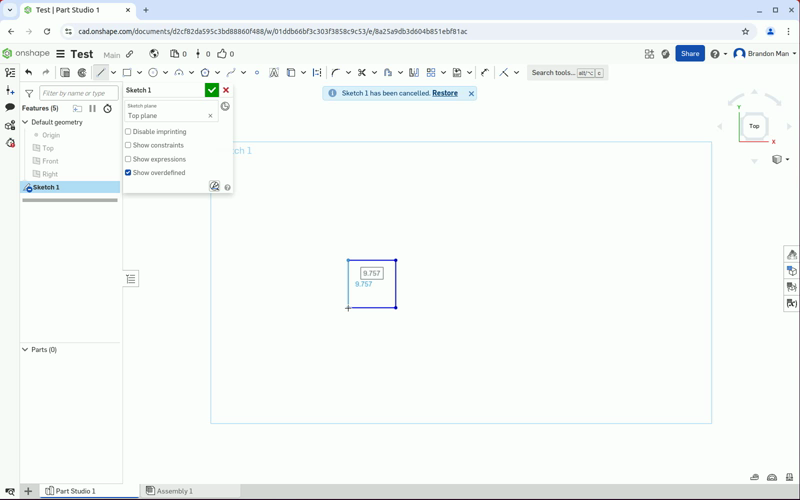
key(esc)
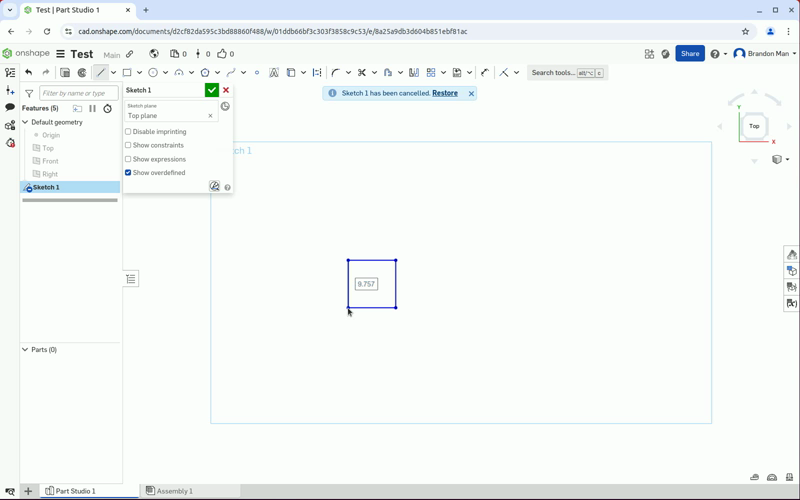
mouse_move(367, 288)
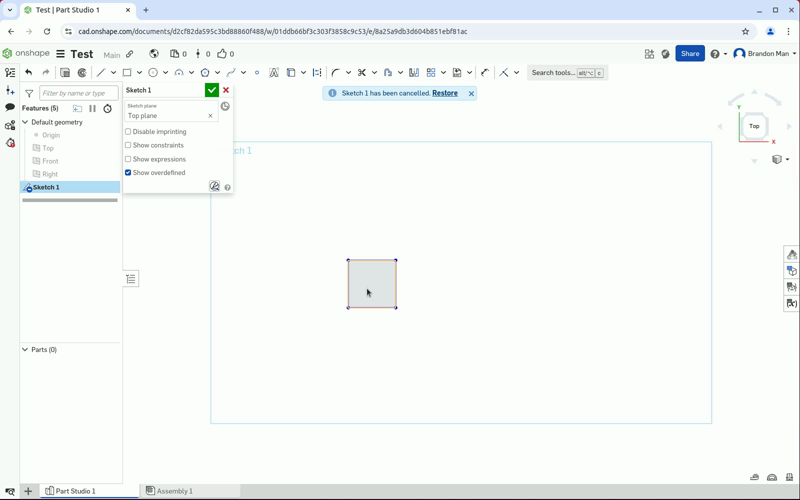
click(367, 288)
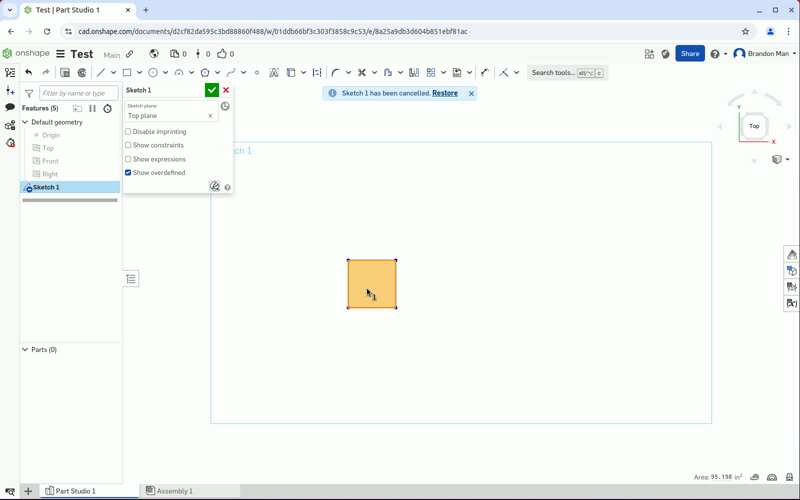
mouse_move(73, 352)
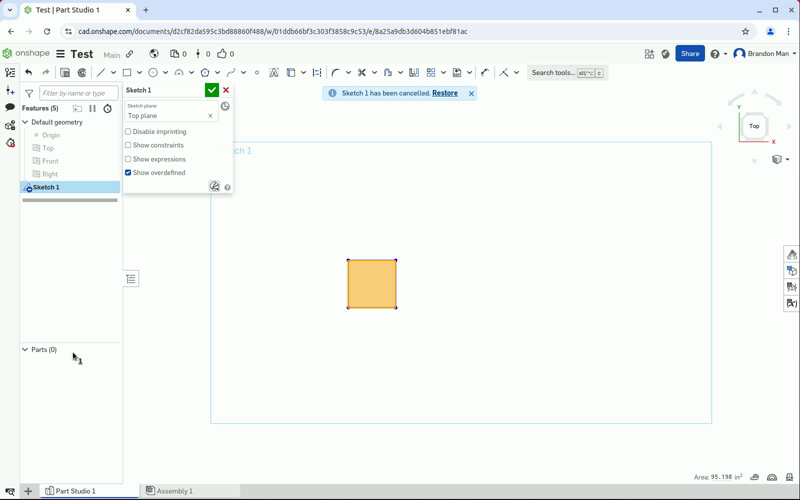
key(shift+y)
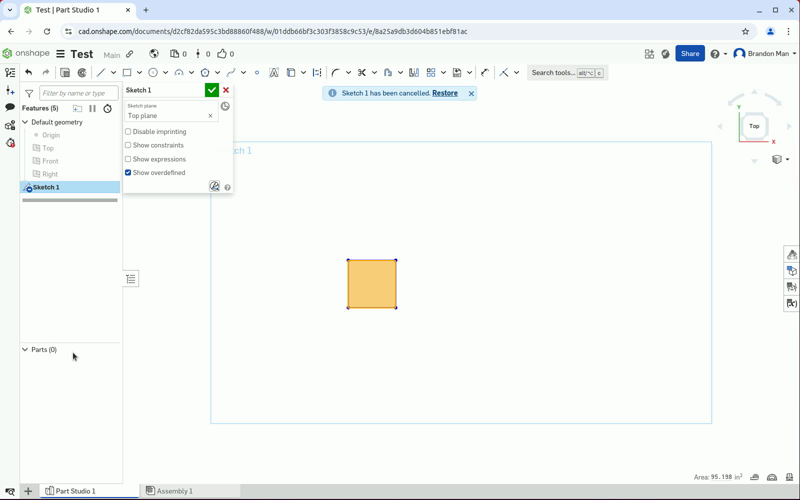
key(shift+e)
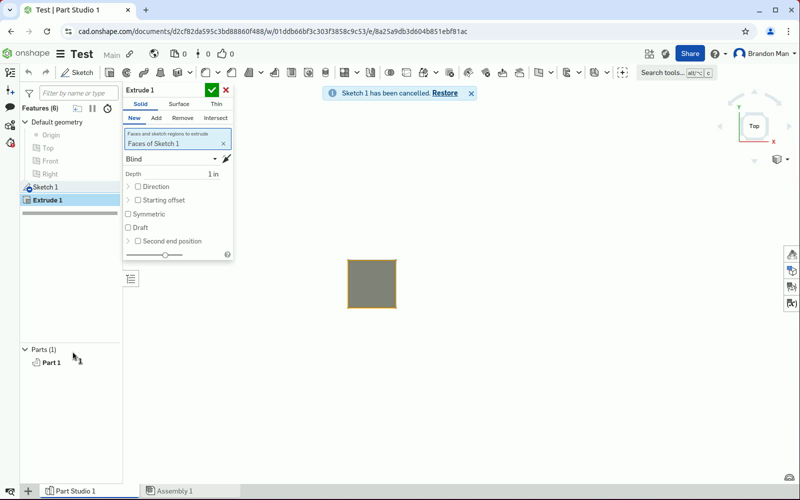
mouse_move(143, 106)
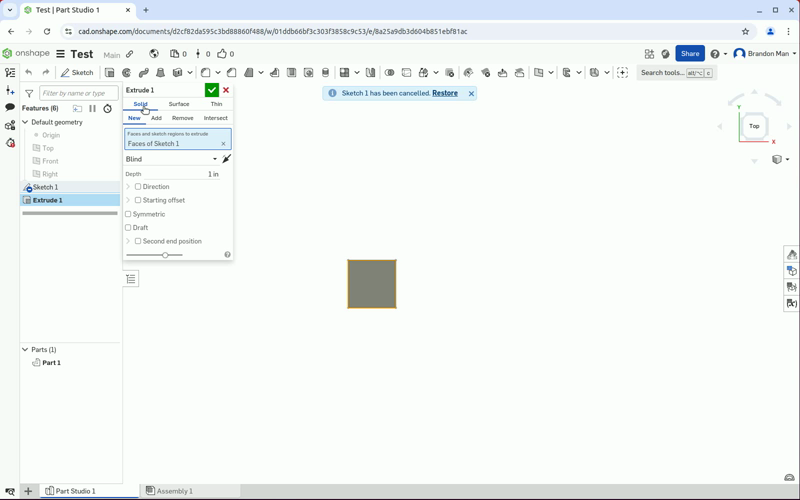
click(143, 106)
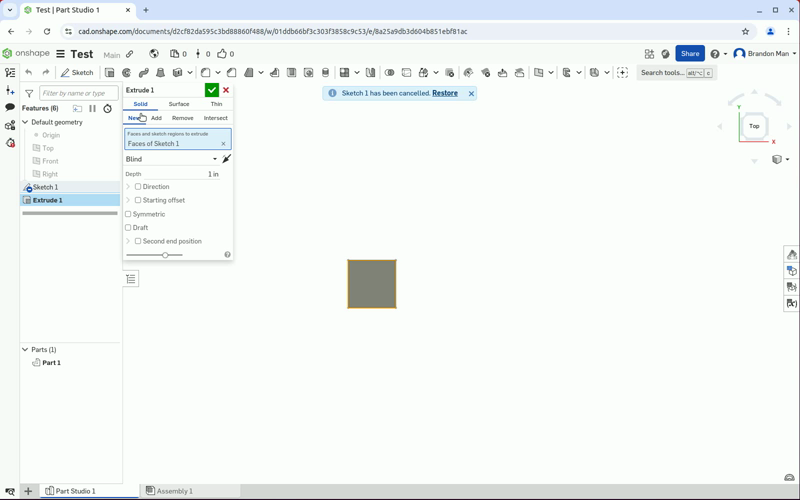
mouse_move(137, 120)
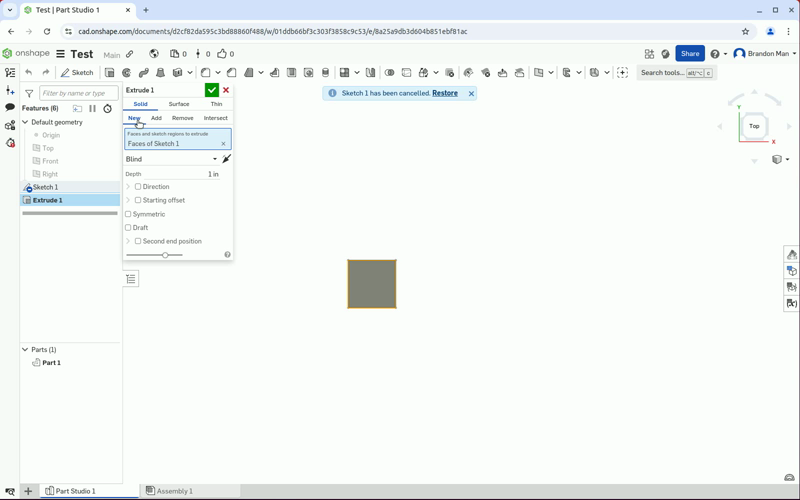
click(137, 120)
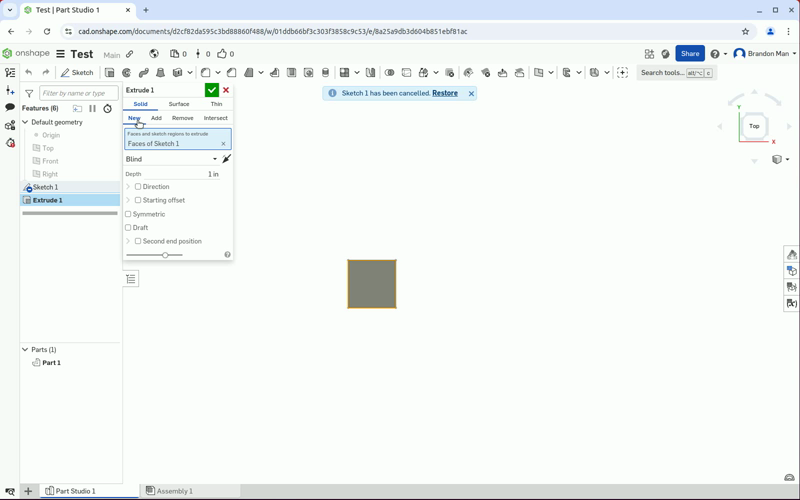
key(tab, 4)
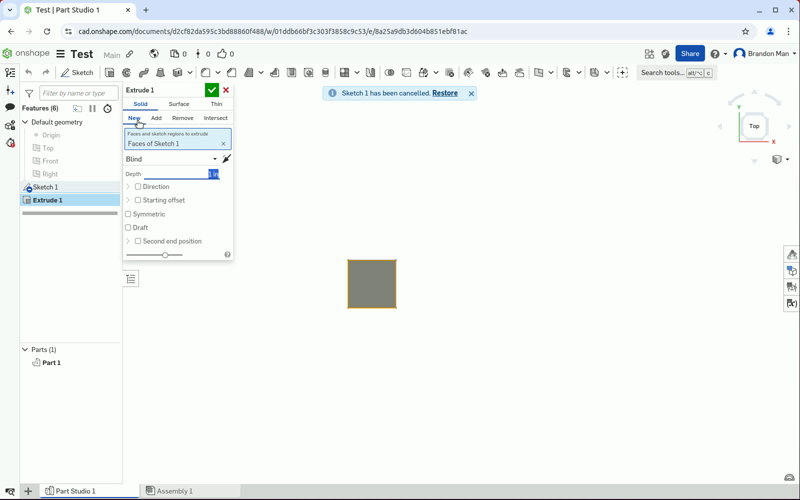
text(-6.258)
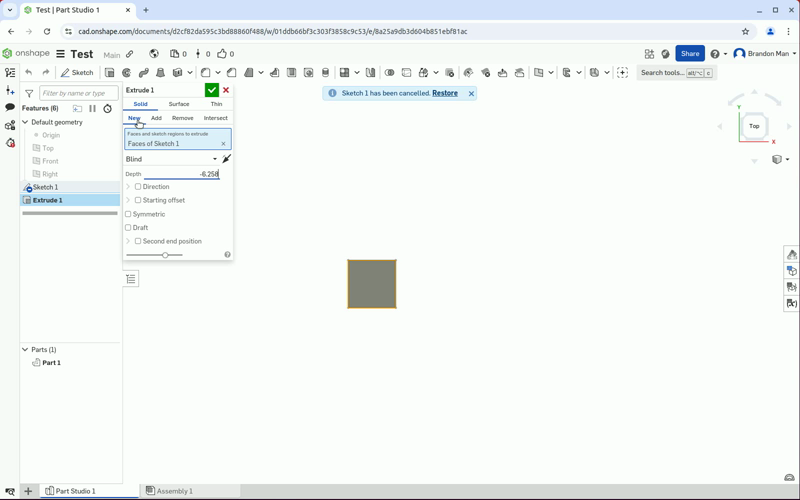
key(enter)
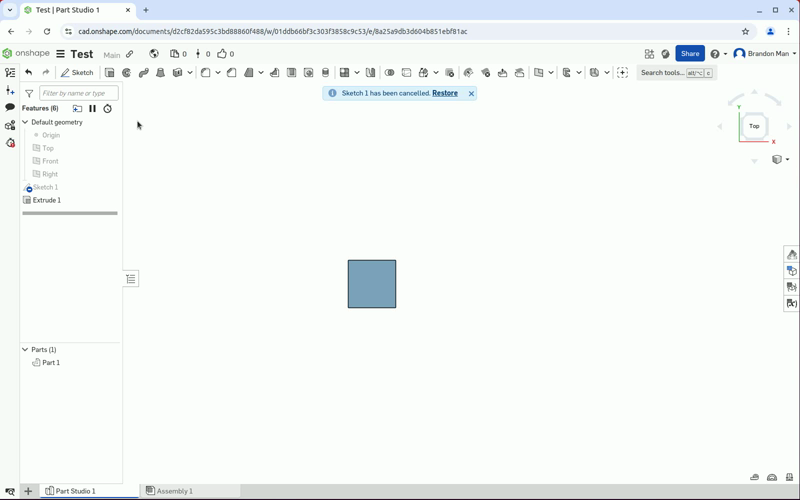
key(shift+h)
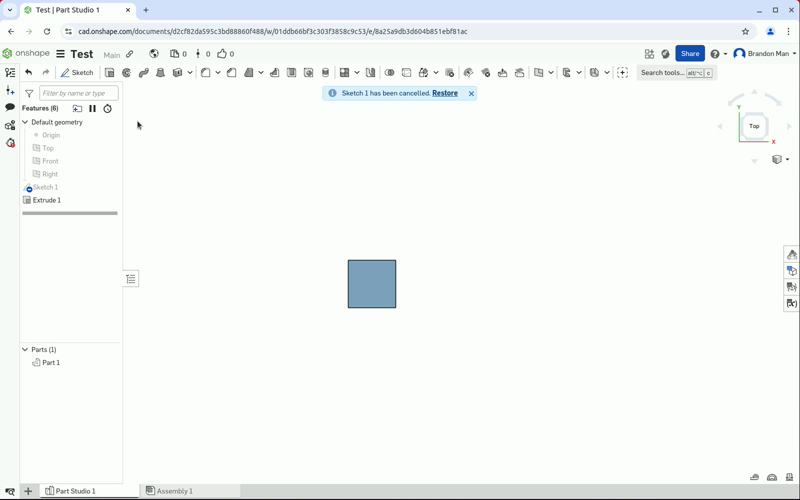
key(shift+h)
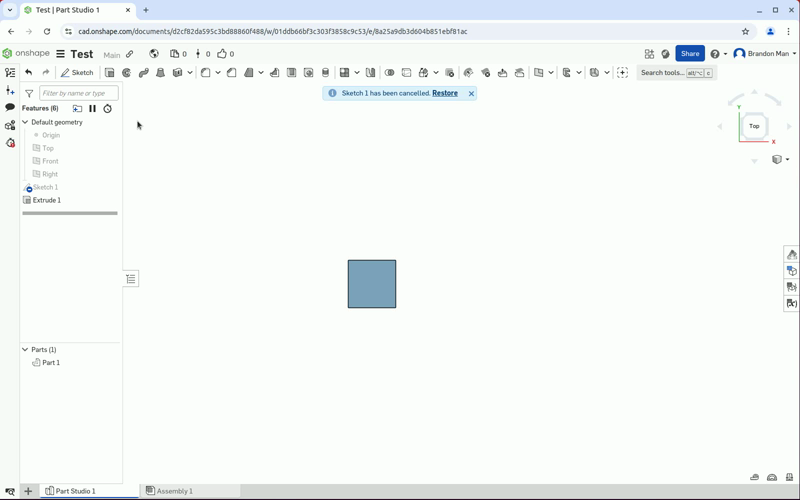
mouse_move(73, 189)
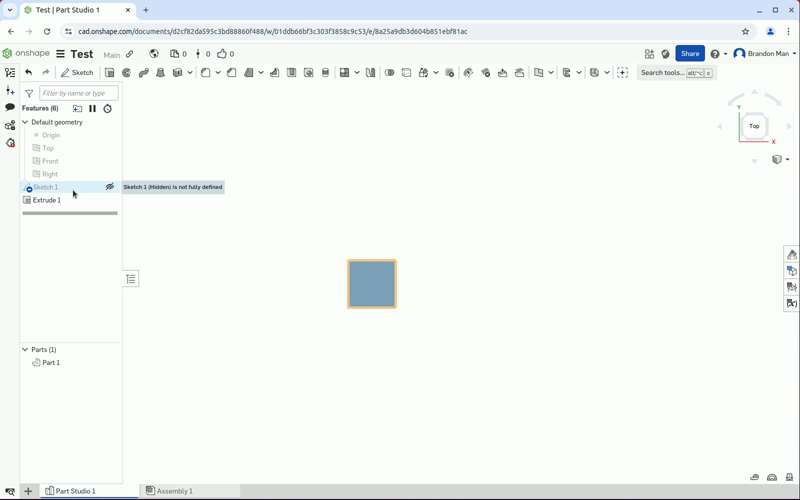
click(73, 189)
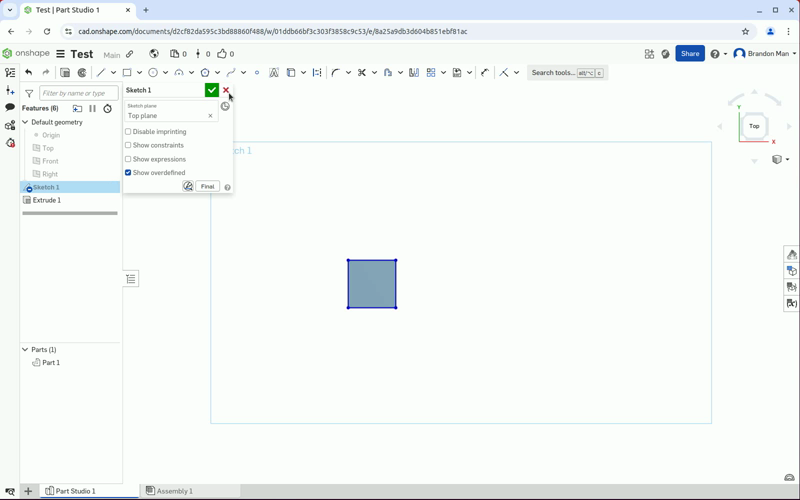
mouse_move(229, 92)
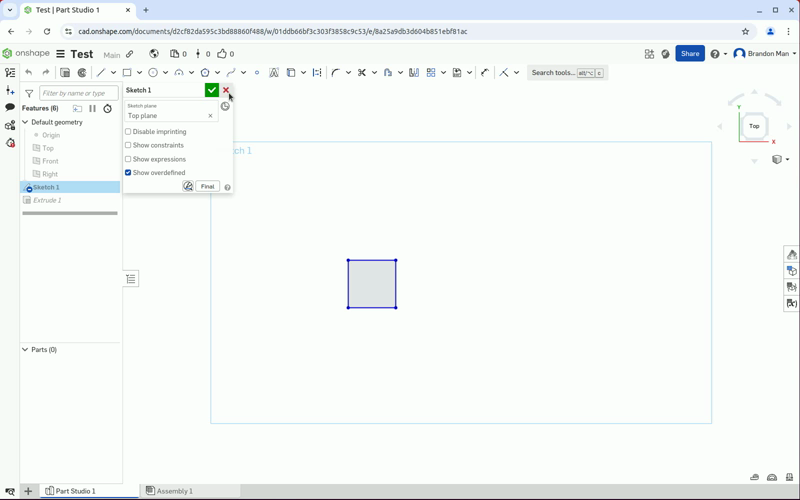
click(229, 92)
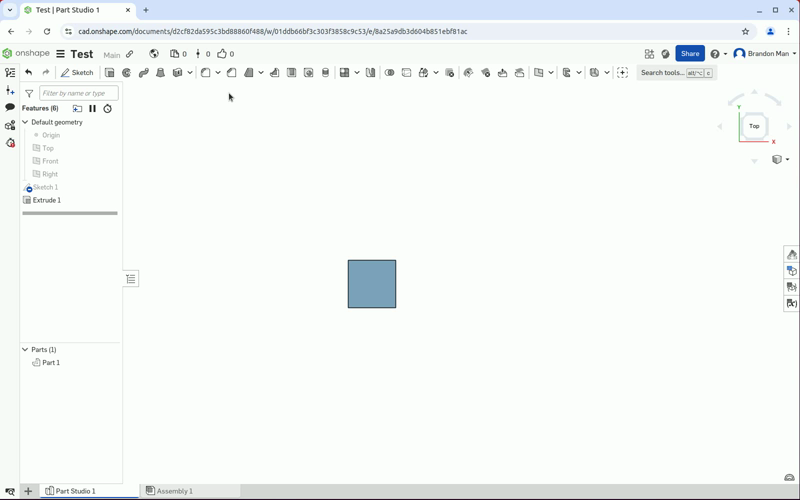
mouse_move(73, 352)
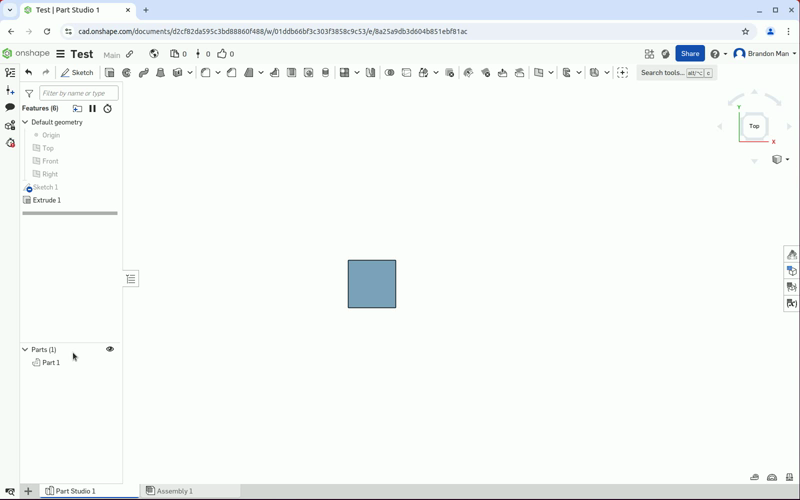
key(y)
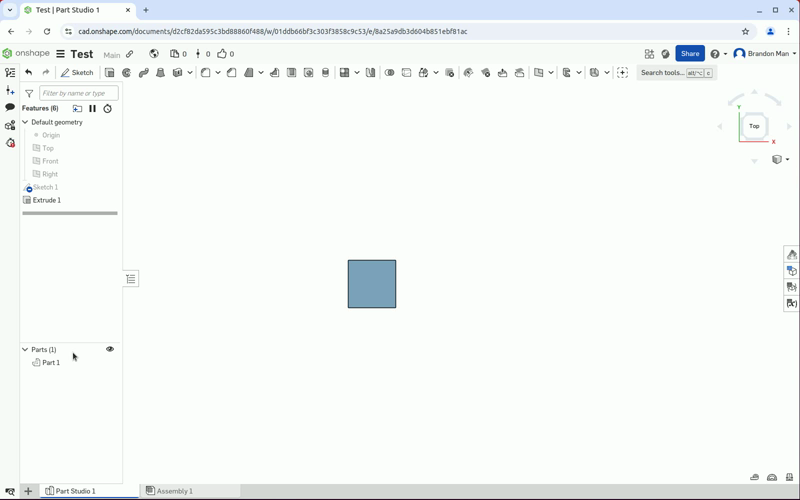
key(shift+p)
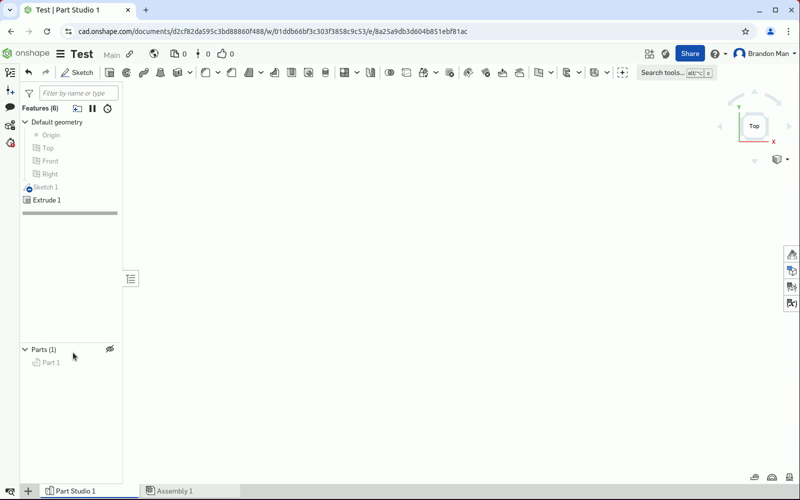
key(space)
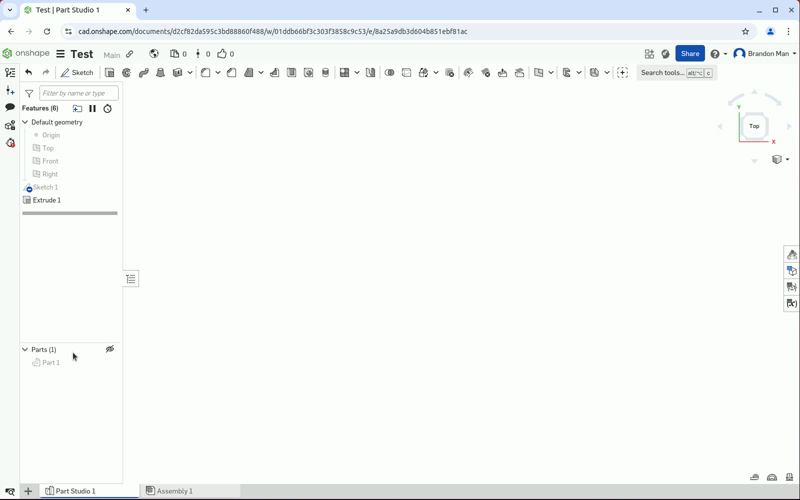
key_down(shift)
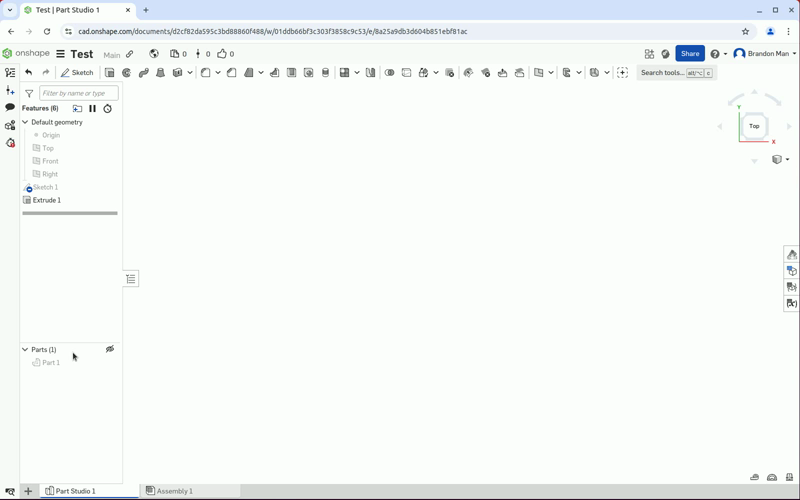
key(up)
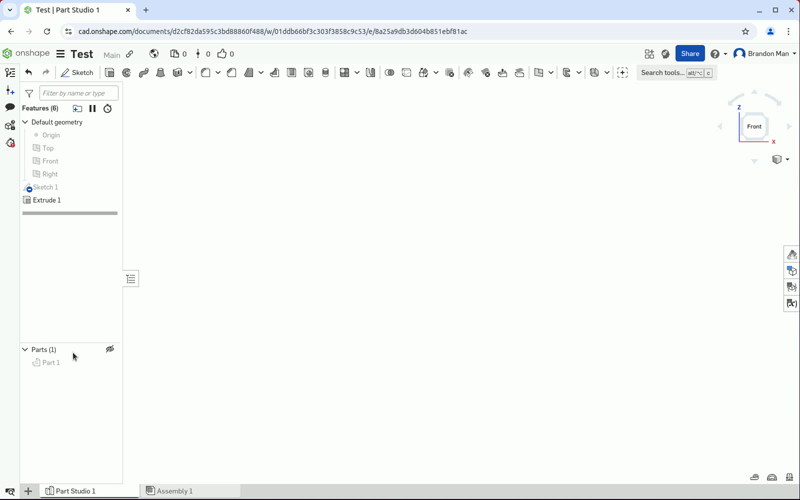
key_up(shift)
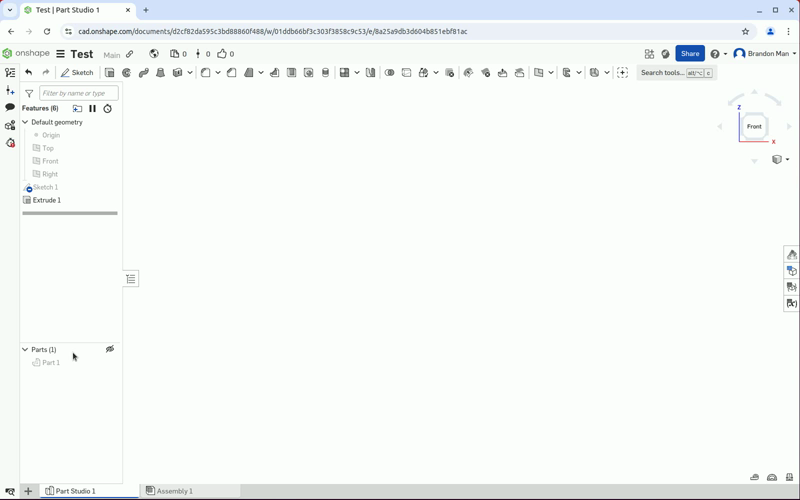
mouse_move(73, 352)
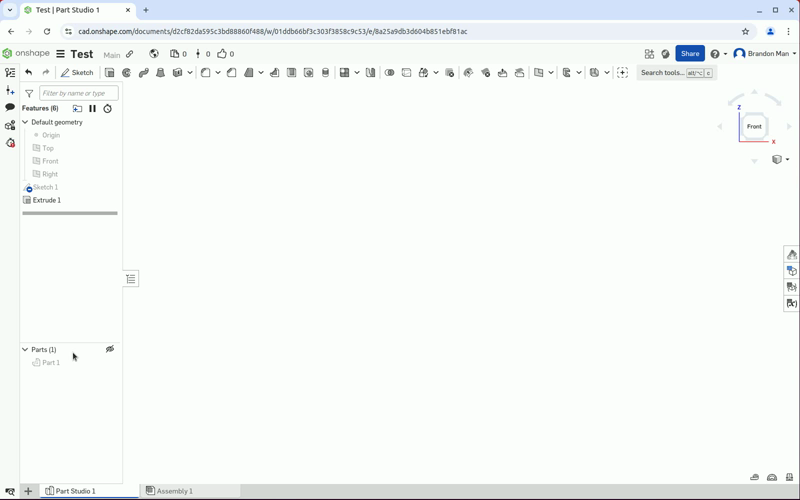
key(shift+y)
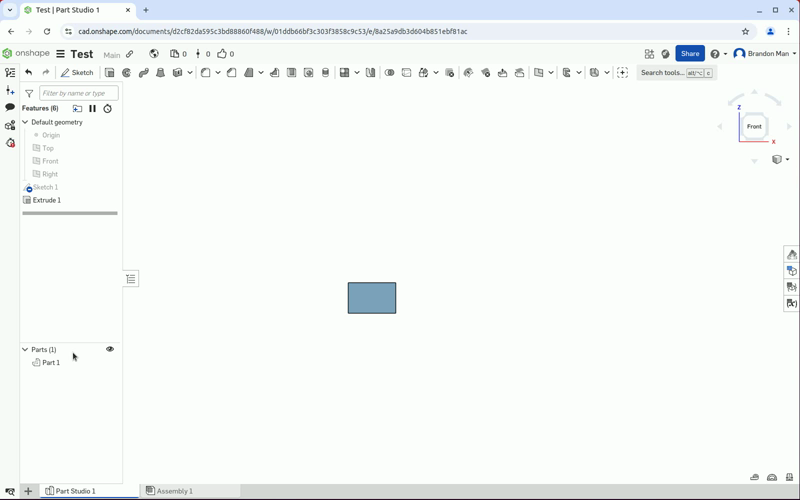
mouse_move(541, 75)
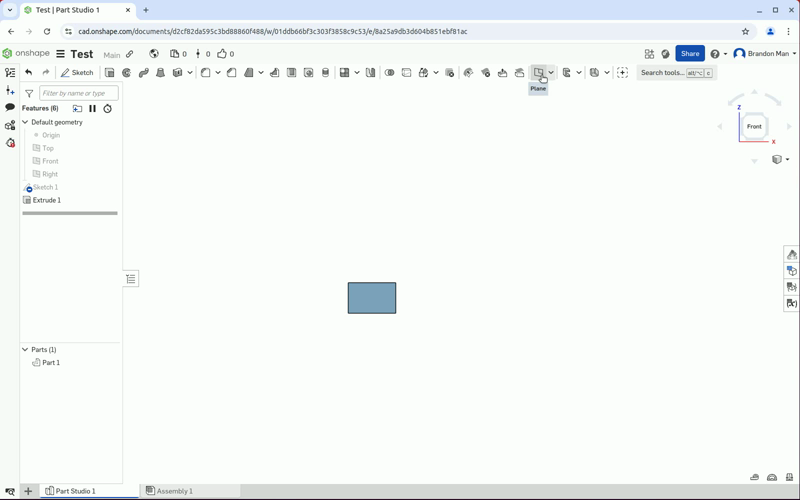
click(541, 75)
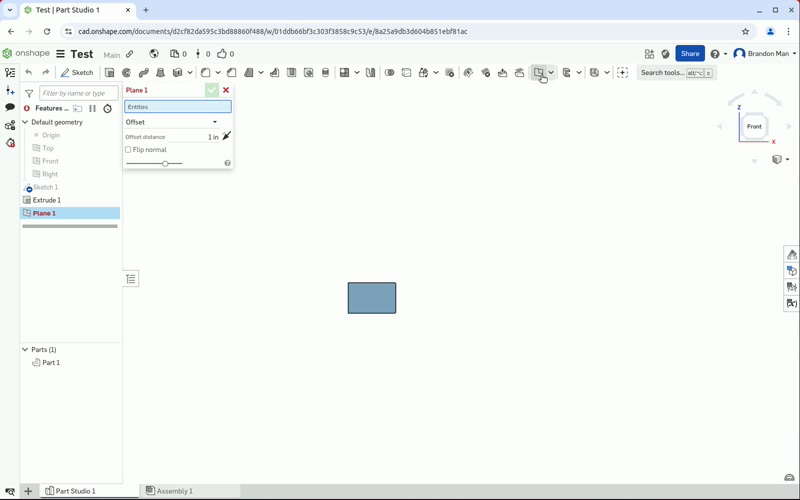
mouse_move(73, 163)
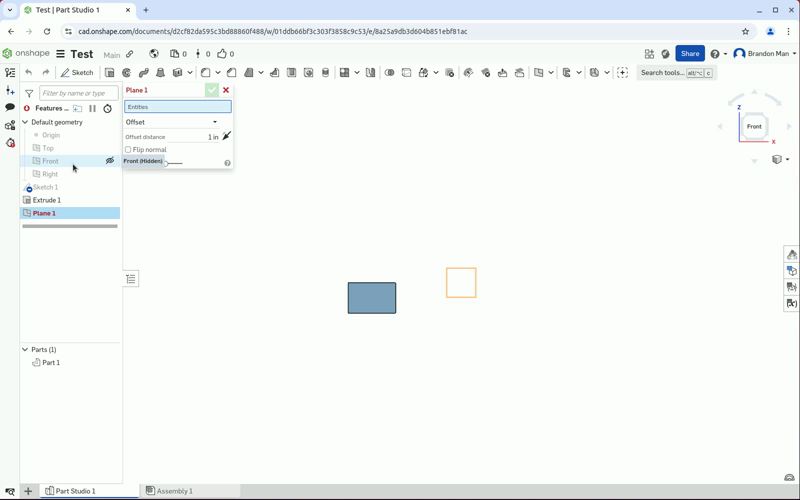
click(73, 163)
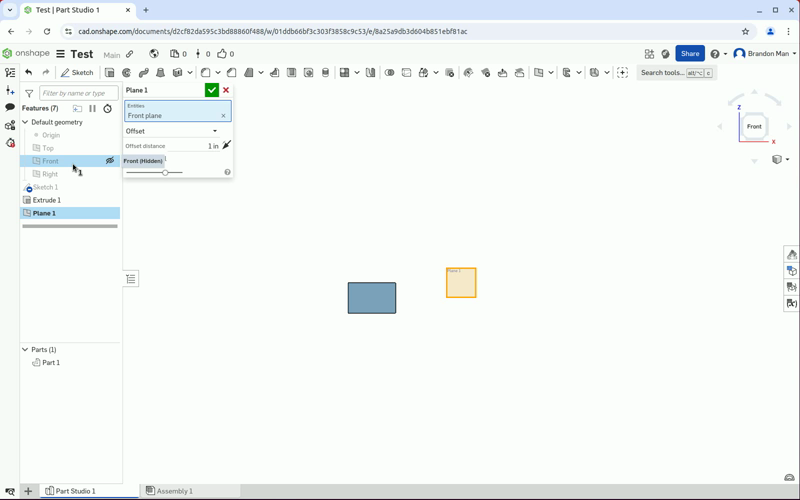
key(tab, 2)
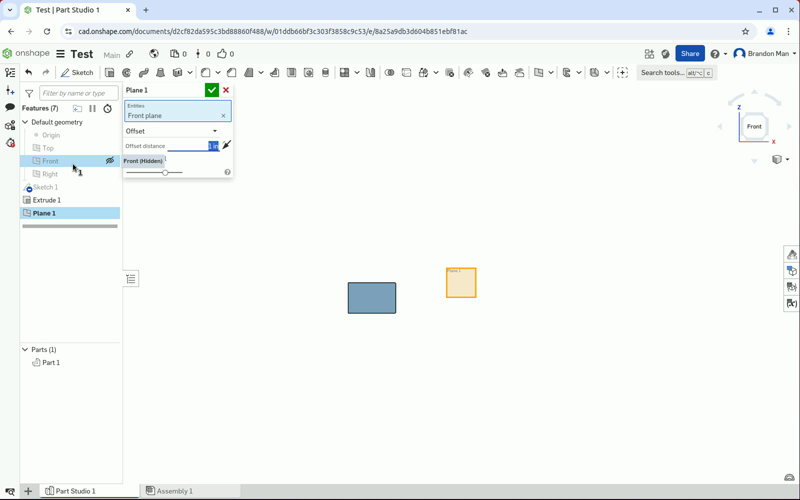
text(5.053)
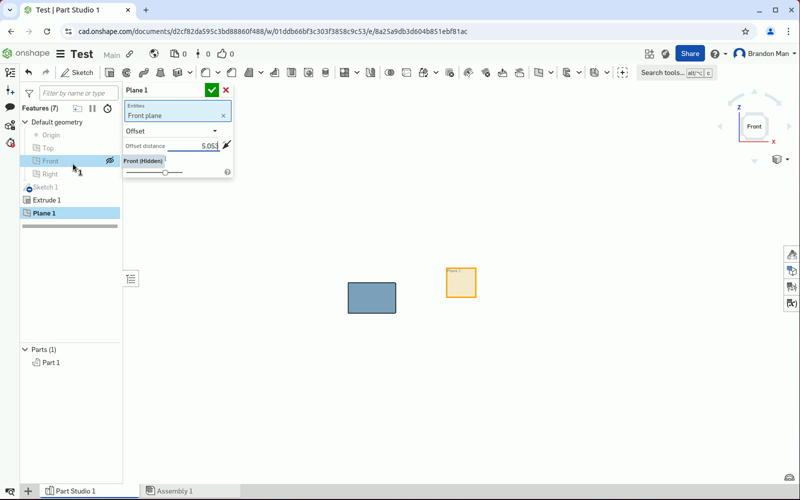
key(enter, 2)
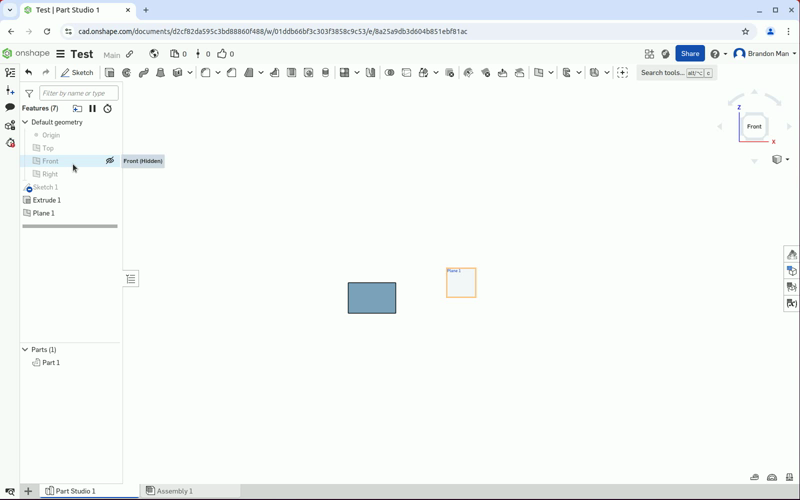
key(shift+s)
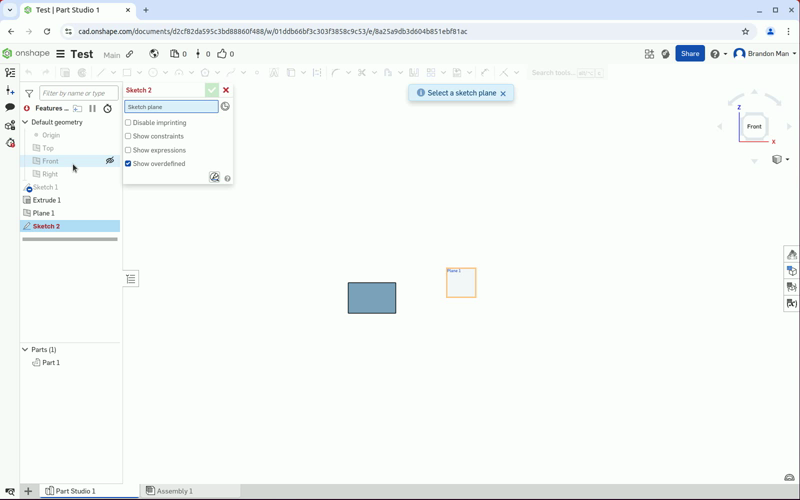
mouse_move(73, 215)
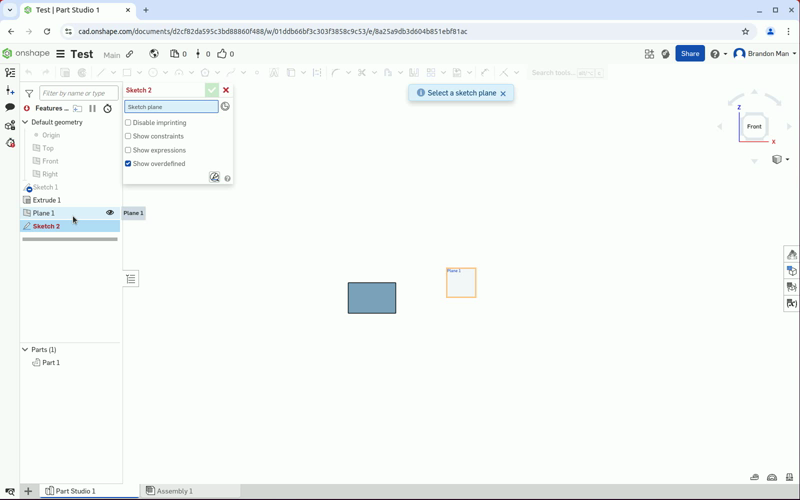
click(73, 215)
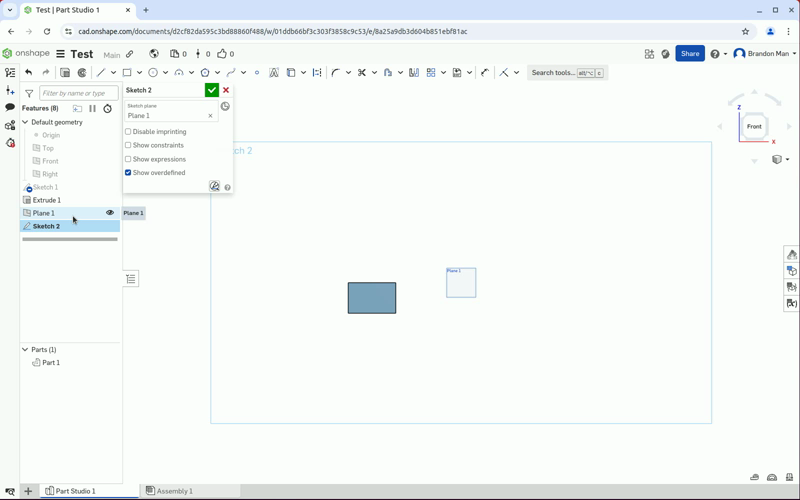
mouse_move(73, 352)
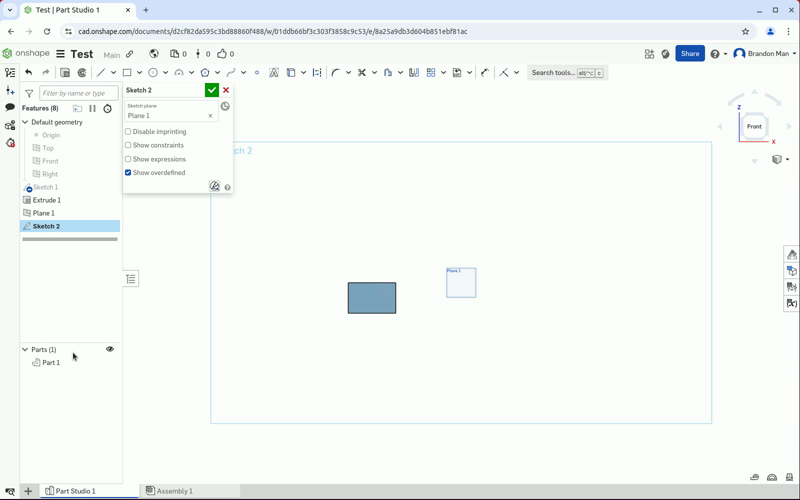
key(y)
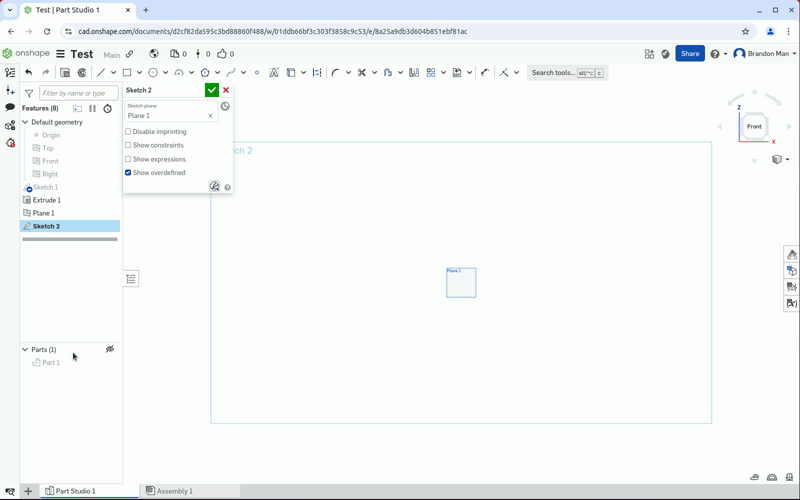
key(l)
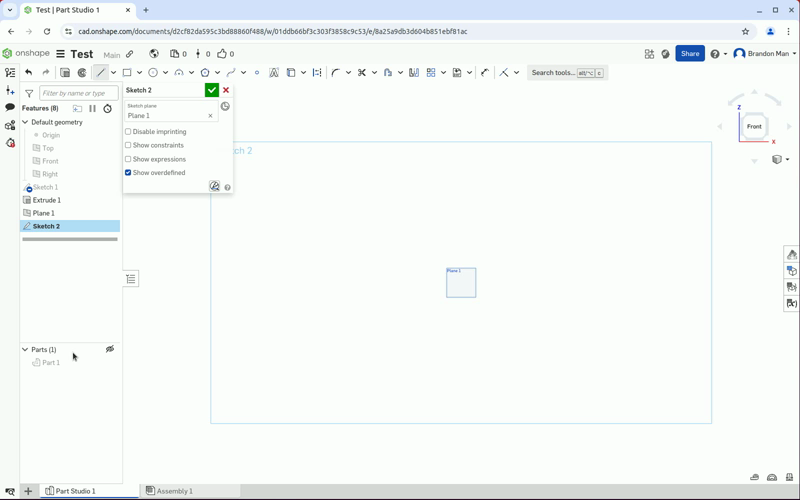
key_down(shift)
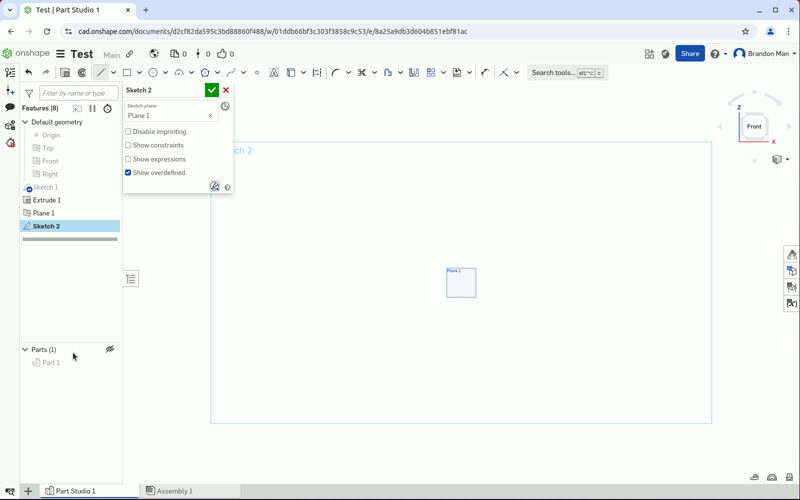
mouse_move(395, 313)
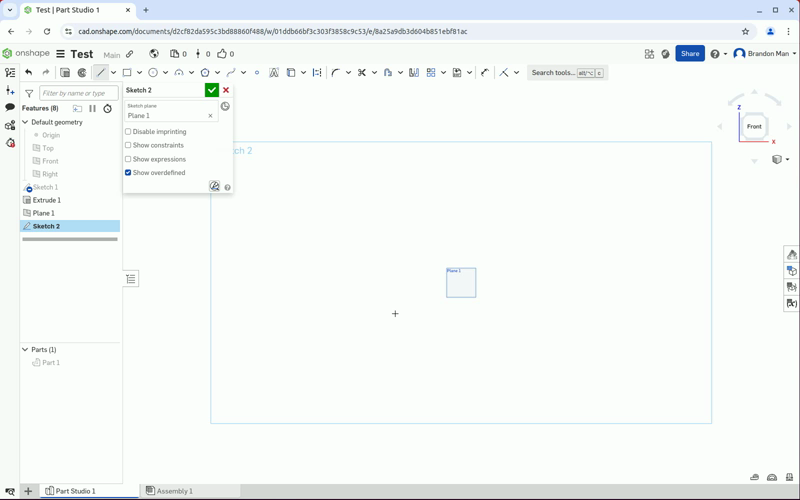
click(395, 313)
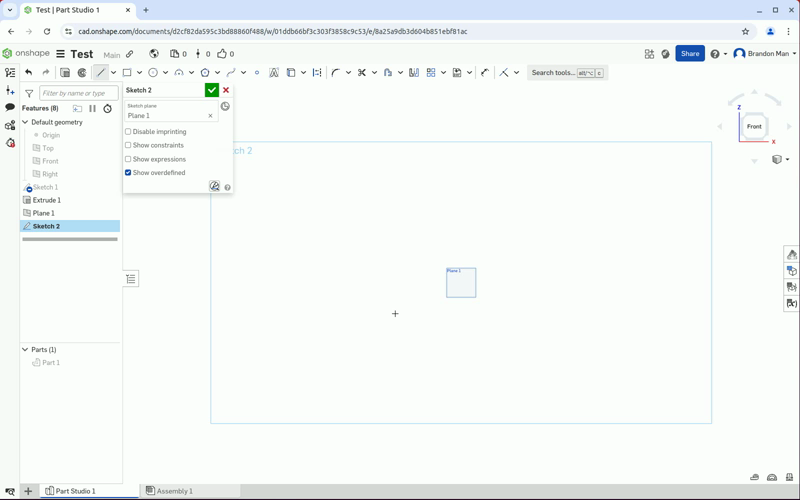
key_up(shift)
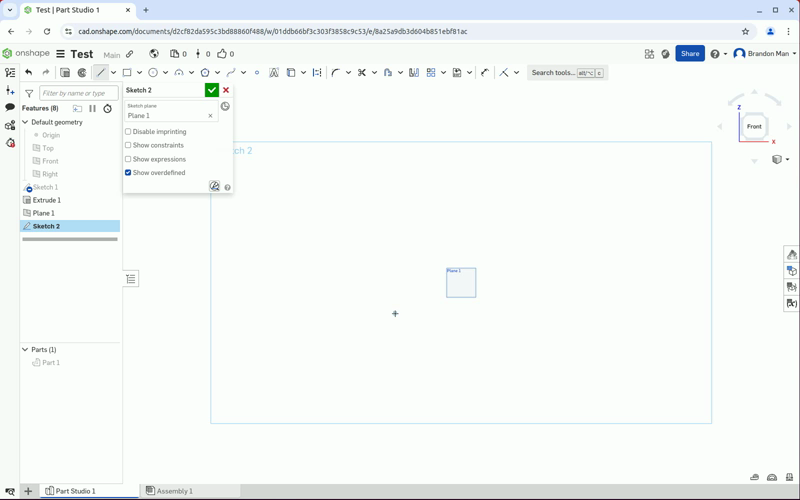
key_down(shift)
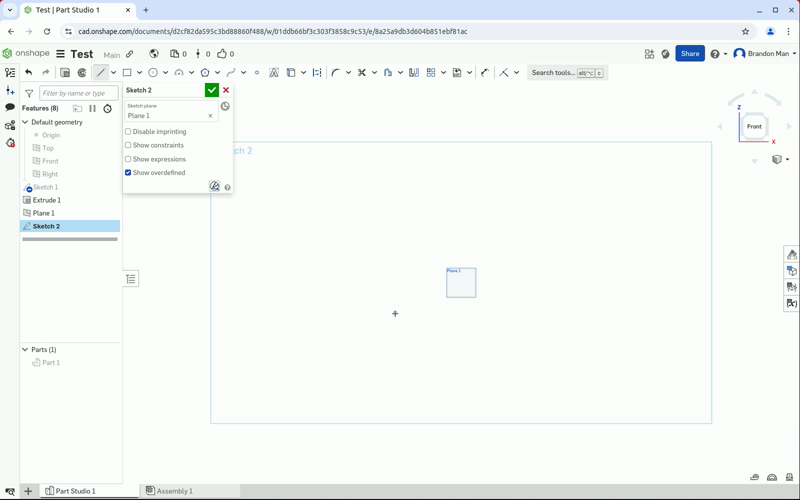
mouse_move(465, 313)
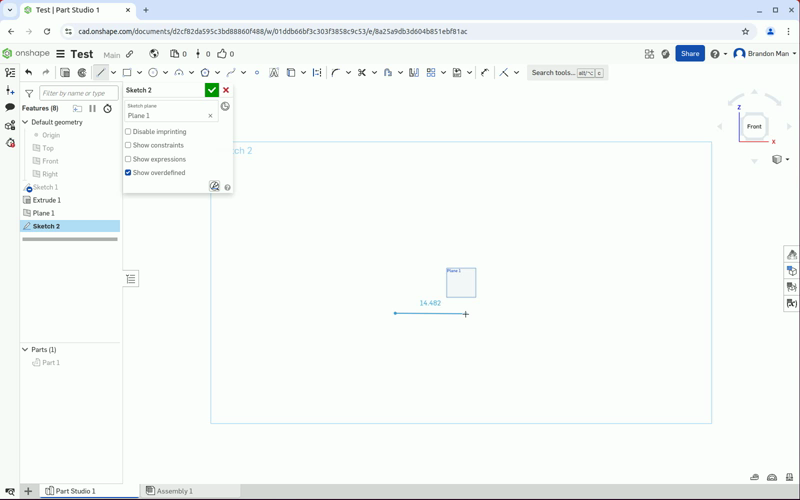
click(465, 313)
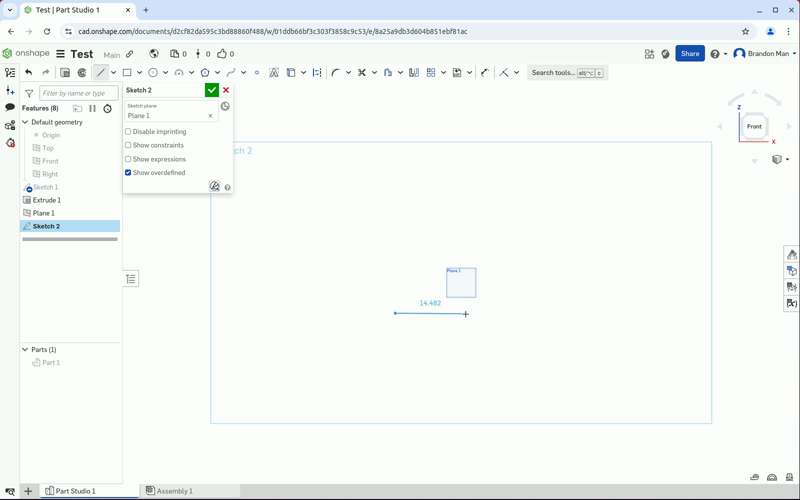
key_up(shift)
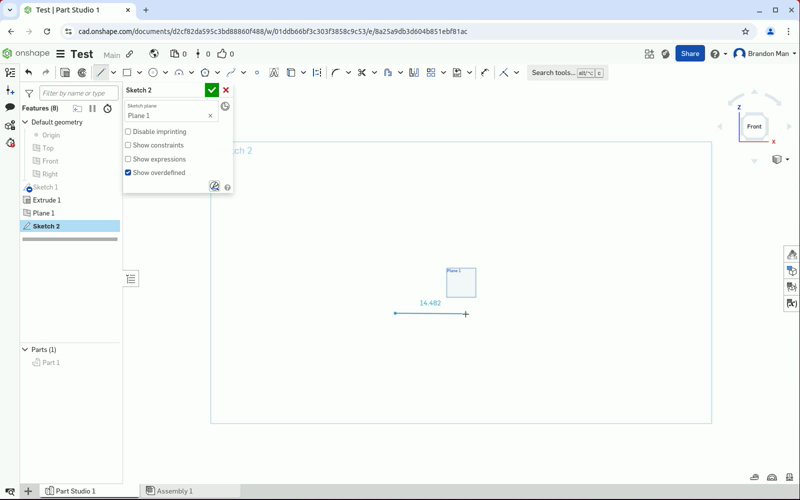
key_down(shift)
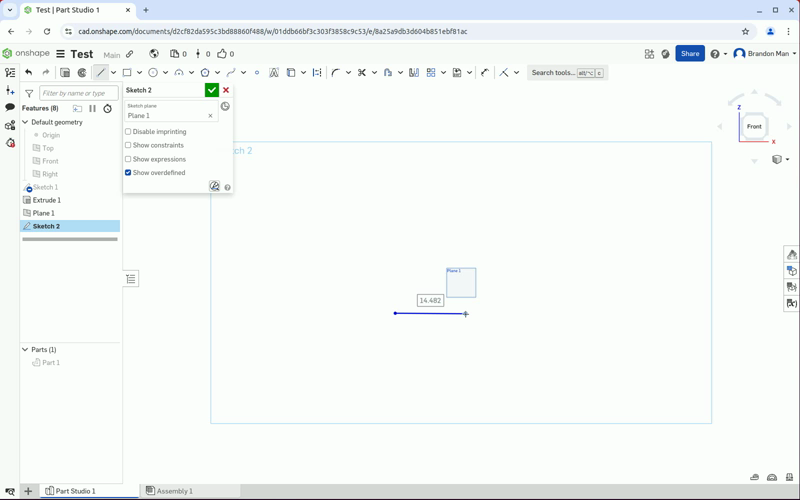
mouse_move(465, 252)
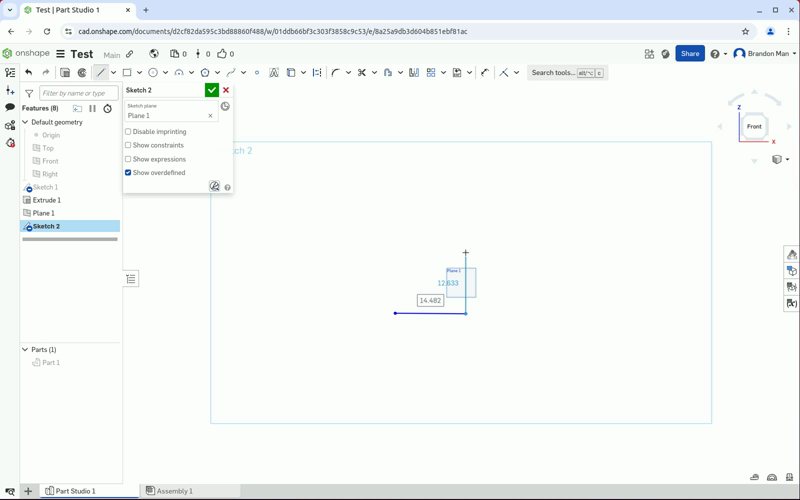
click(465, 252)
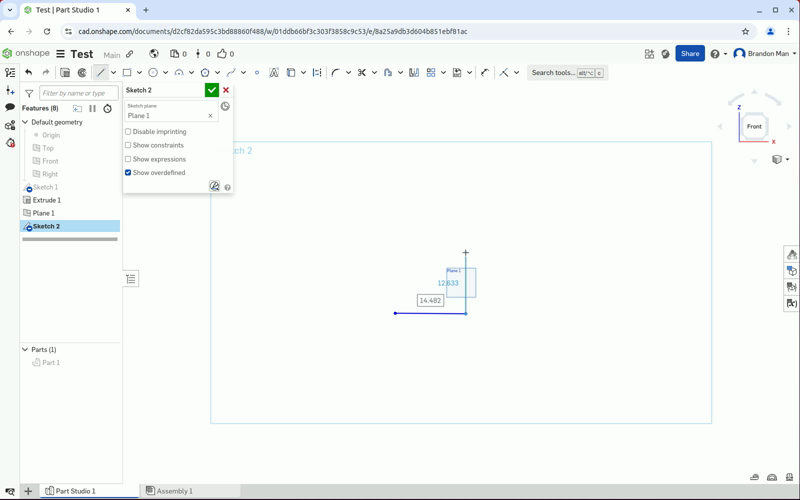
key_up(shift)
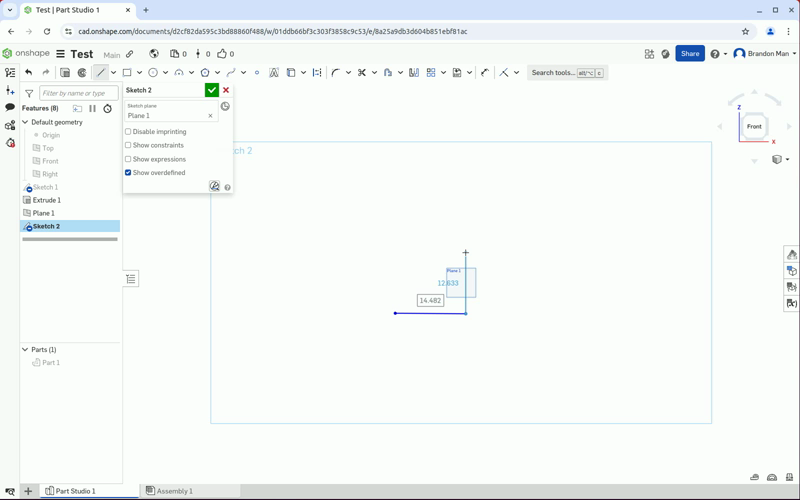
key_down(shift)
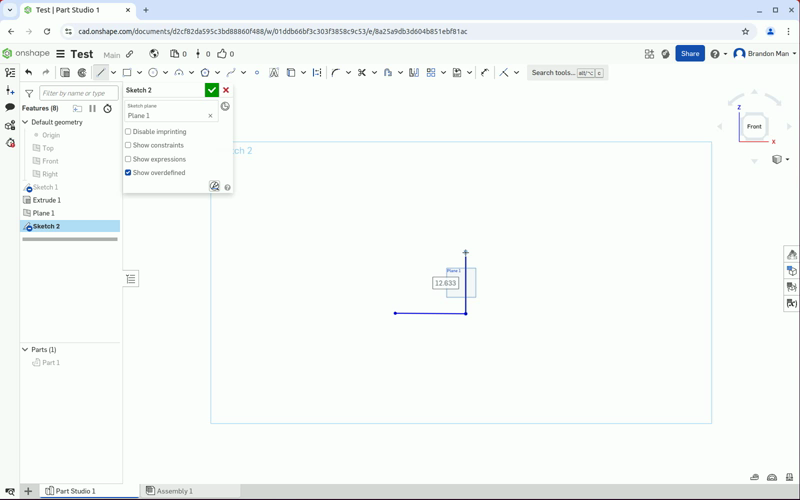
mouse_move(495, 252)
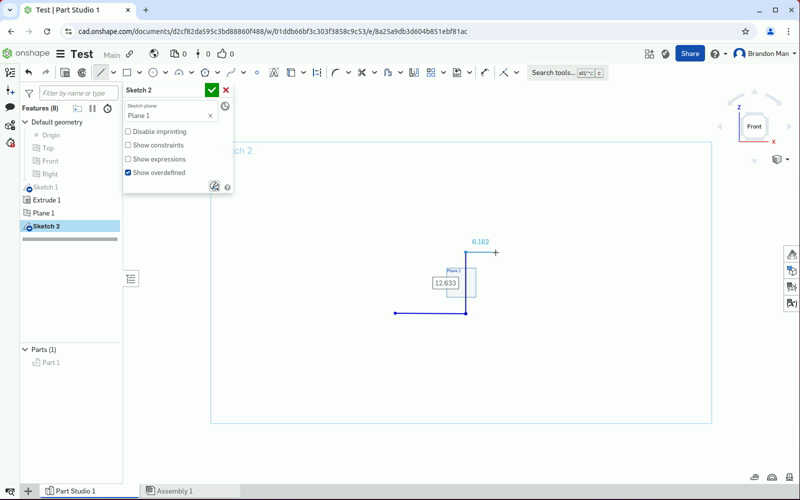
mouse_move(424, 252)
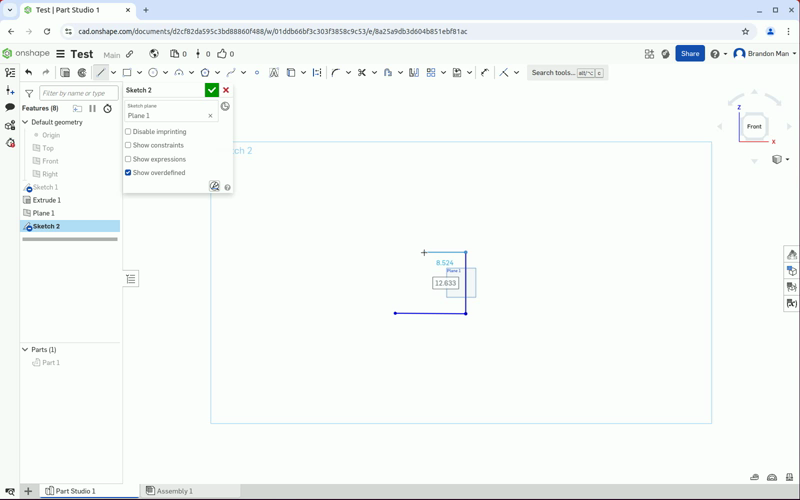
click(424, 252)
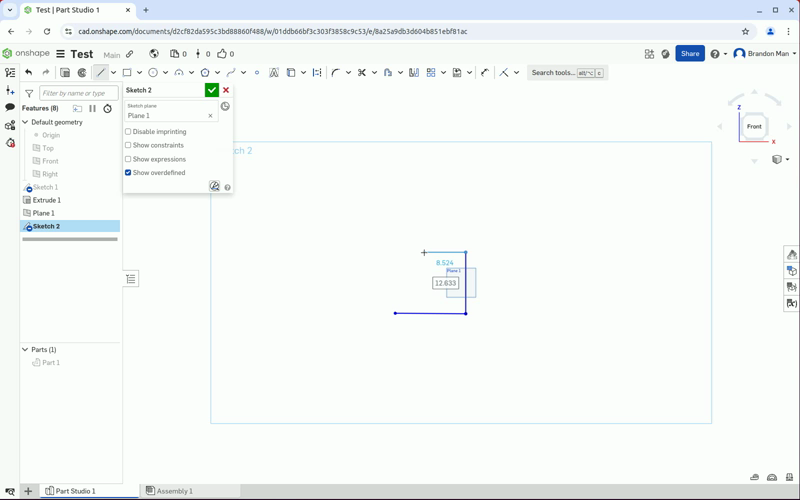
key_up(shift)
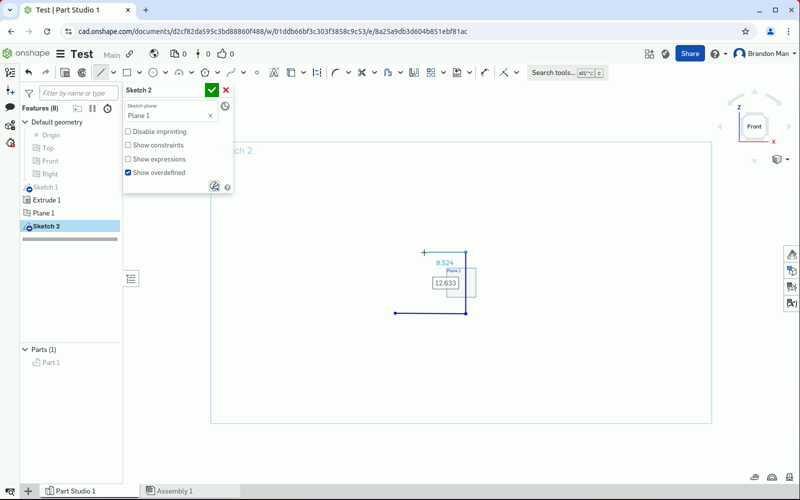
key_down(shift)
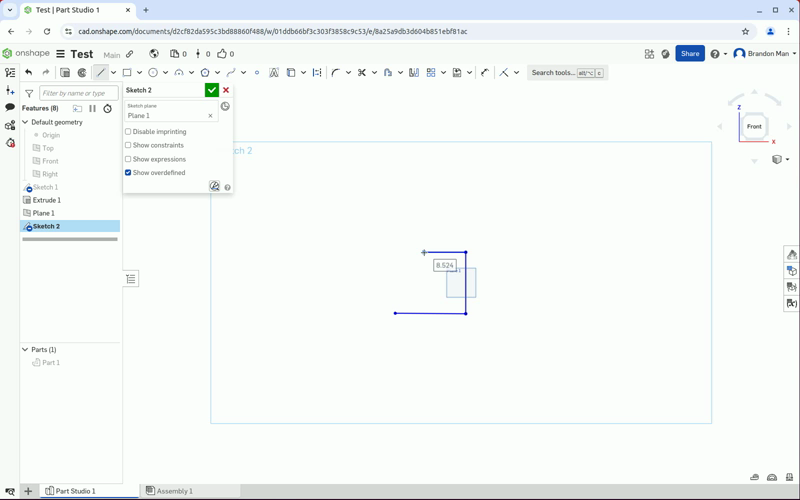
mouse_move(454, 252)
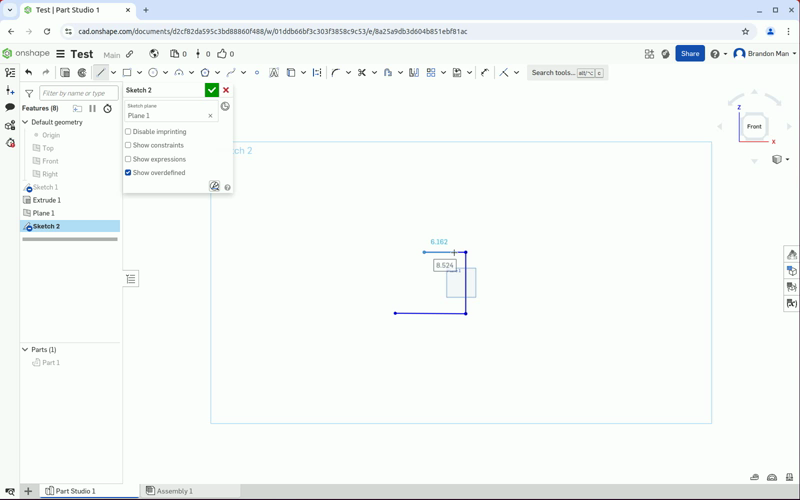
mouse_move(395, 282)
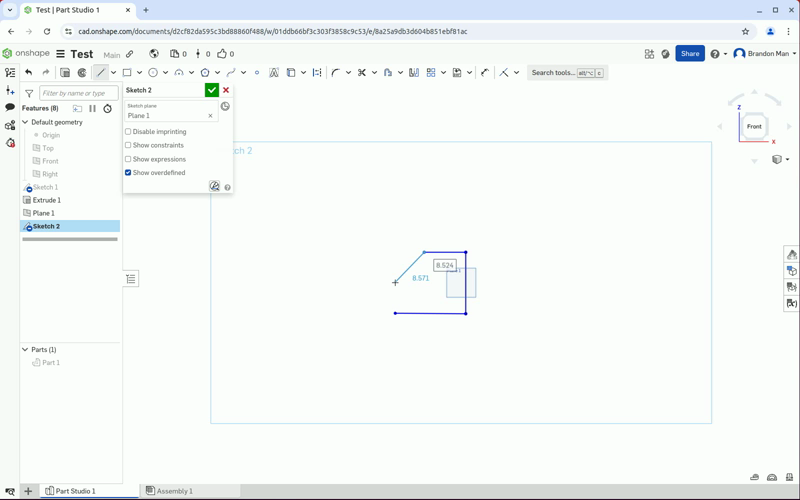
click(395, 282)
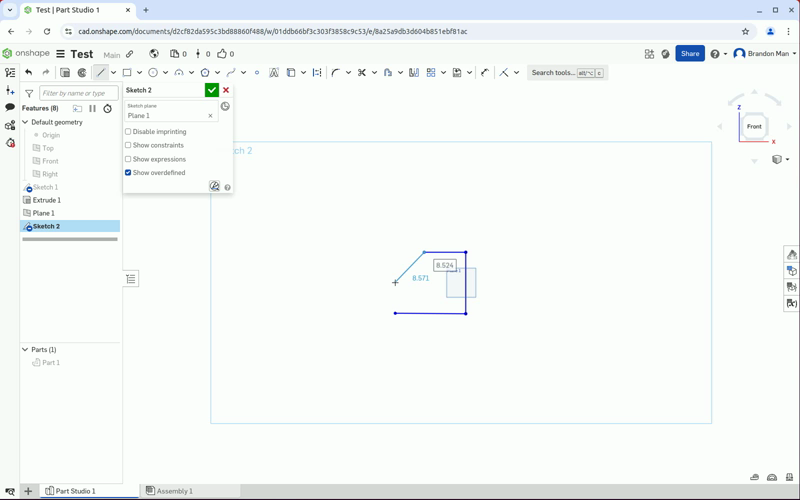
key_up(shift)
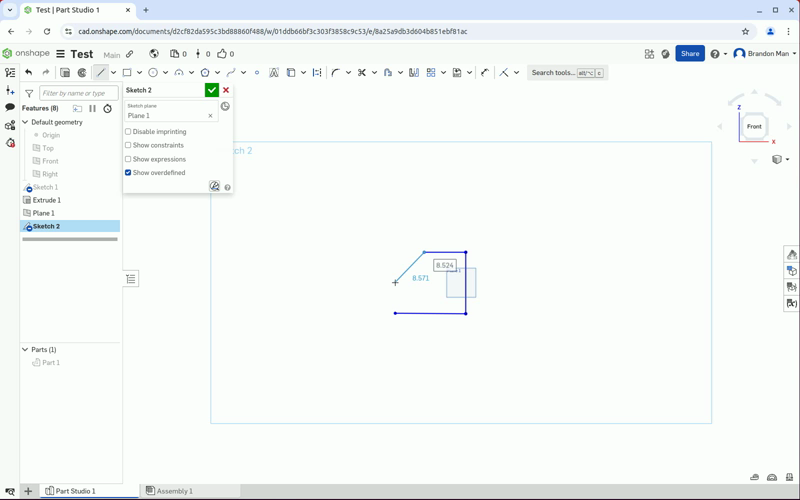
mouse_move(425, 282)
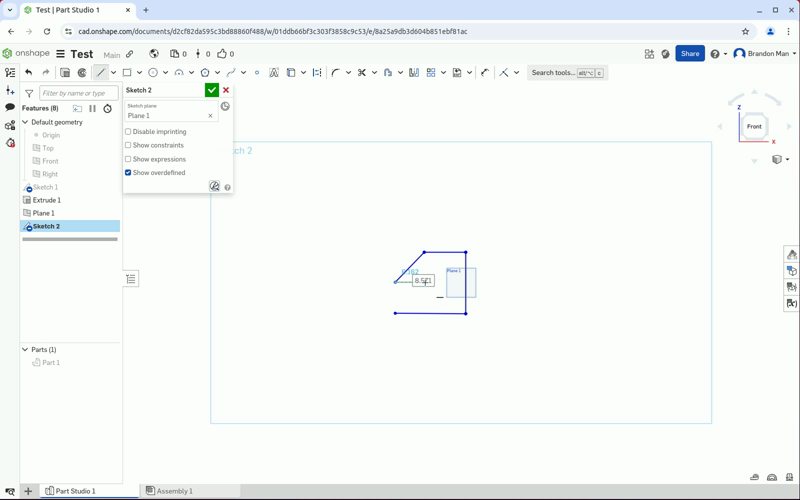
key_down(shift)
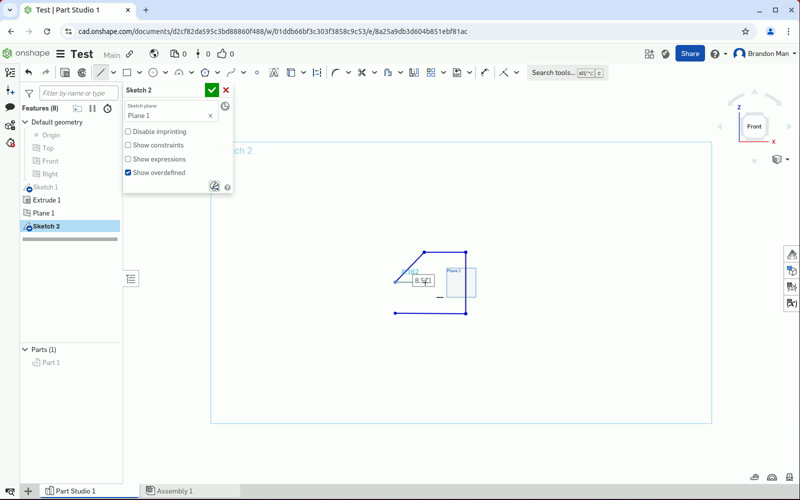
mouse_move(395, 313)
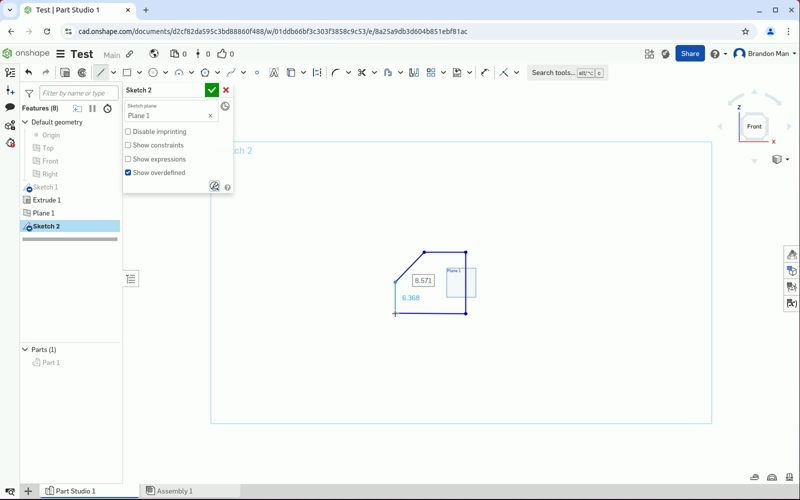
key_up(shift)
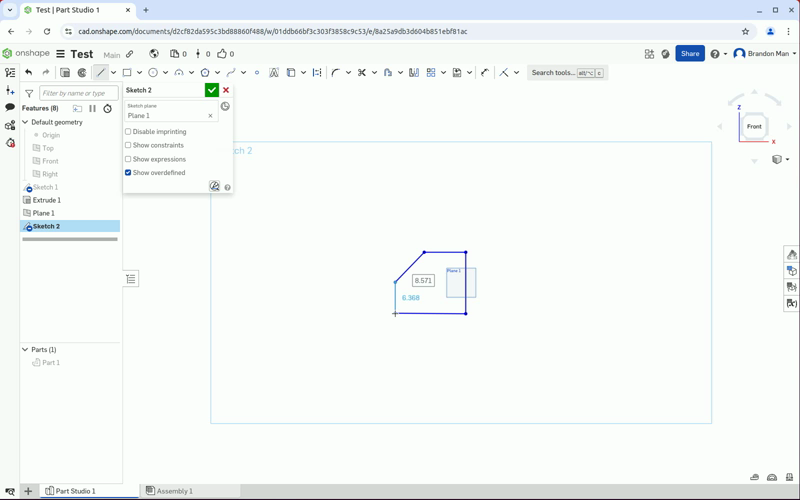
click(395, 313)
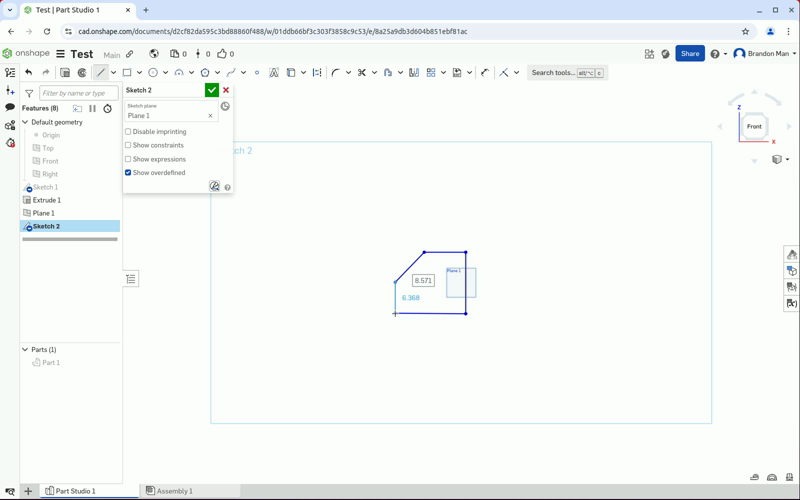
key(esc)
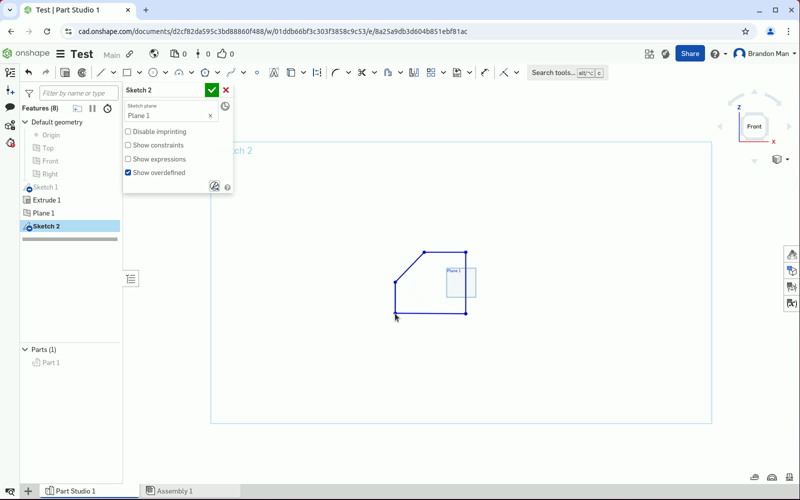
mouse_move(458, 303)
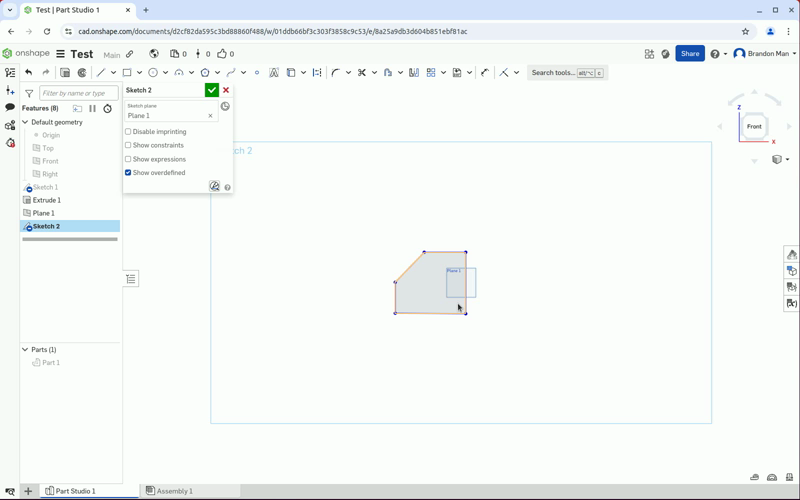
click(458, 303)
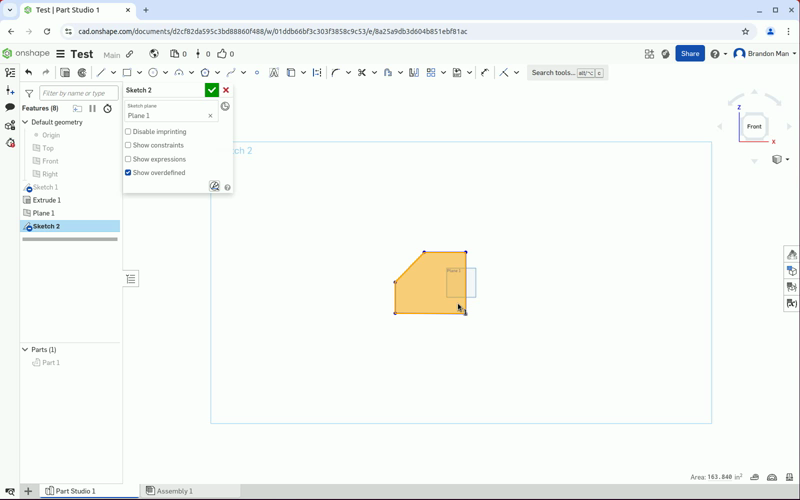
mouse_move(73, 352)
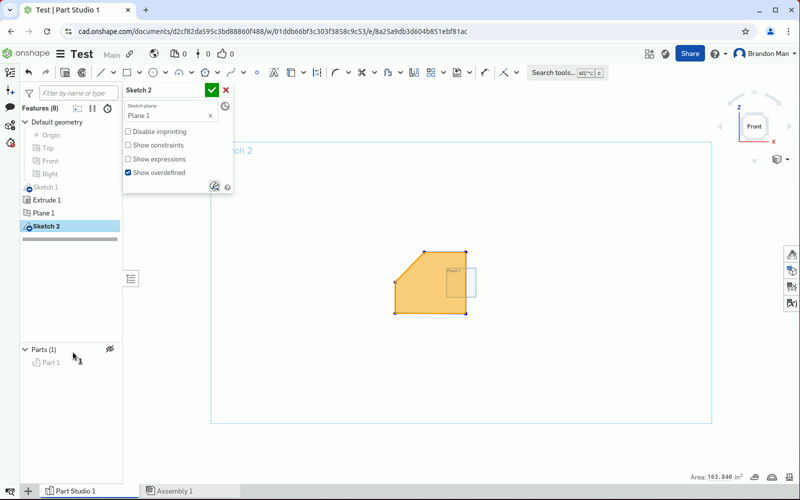
key(shift+y)
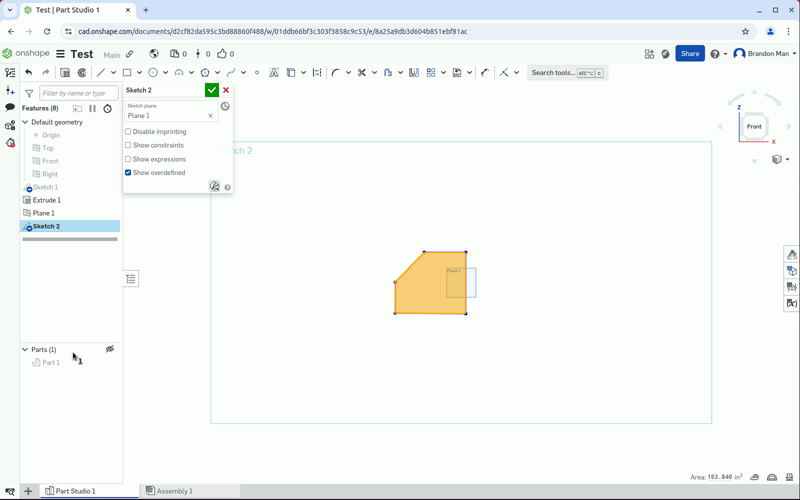
key(shift+e)
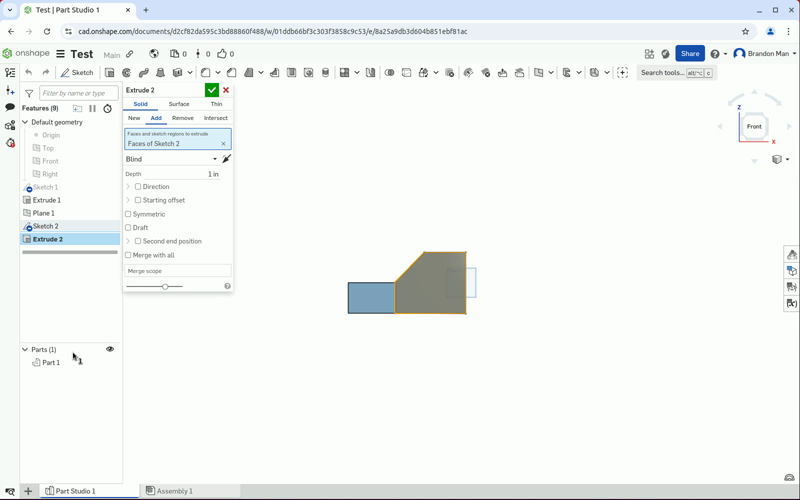
mouse_move(143, 106)
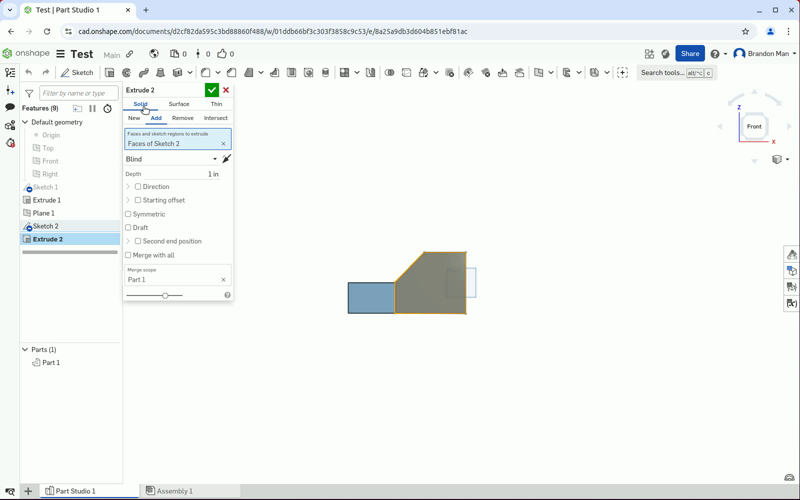
click(143, 106)
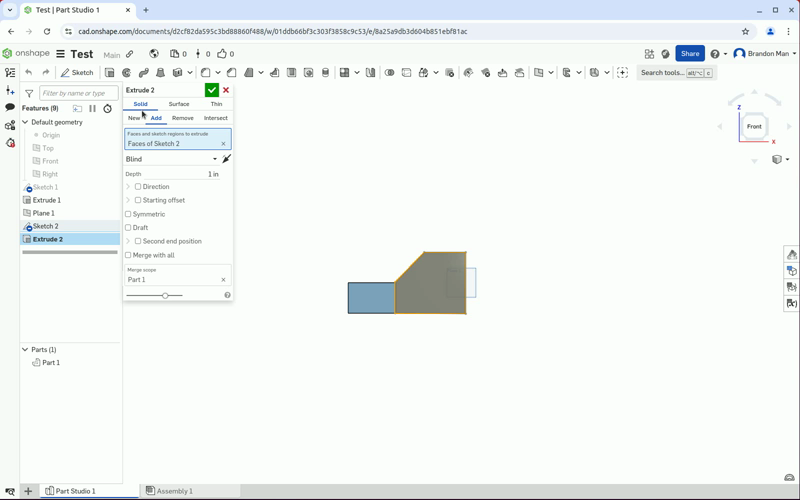
mouse_move(137, 120)
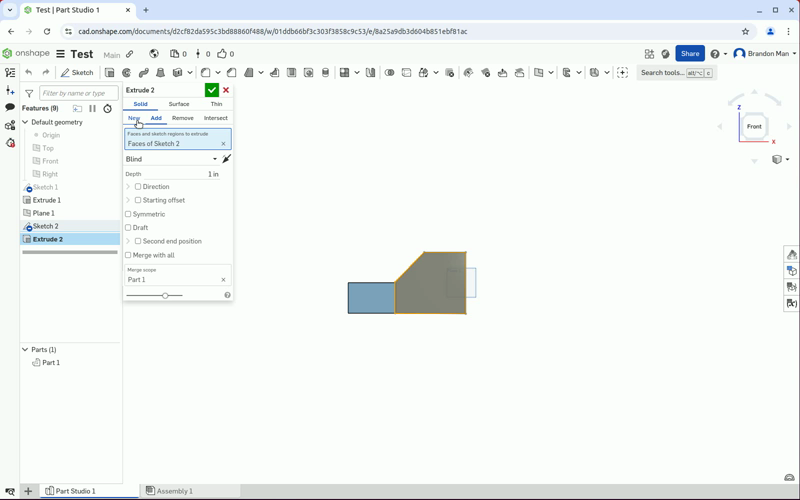
click(137, 120)
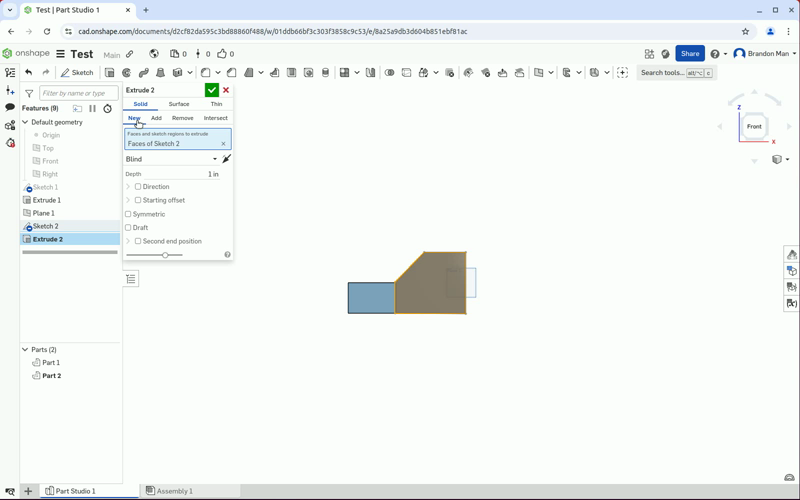
key(tab, 4)
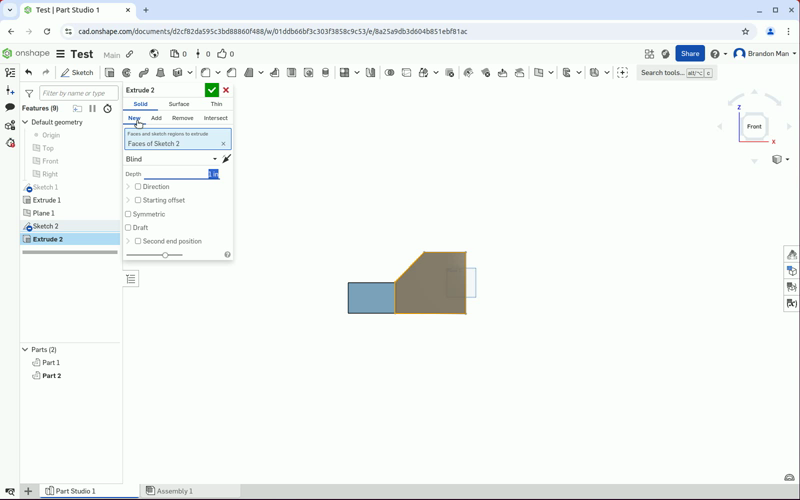
text(-9.628)
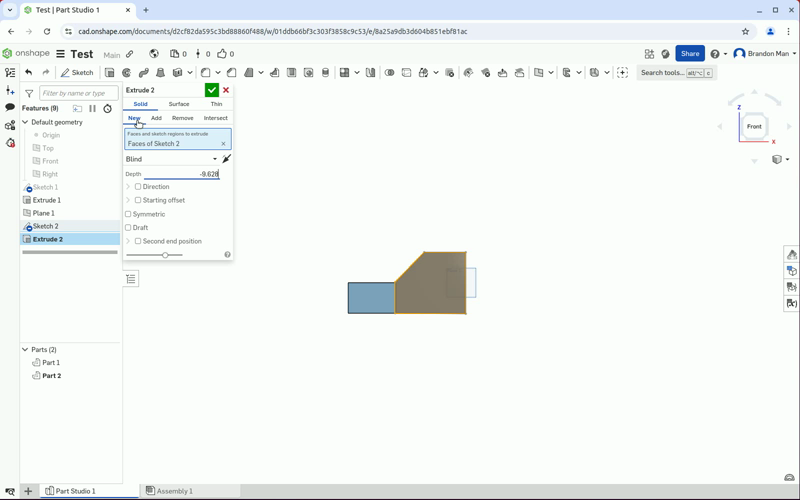
key(enter)
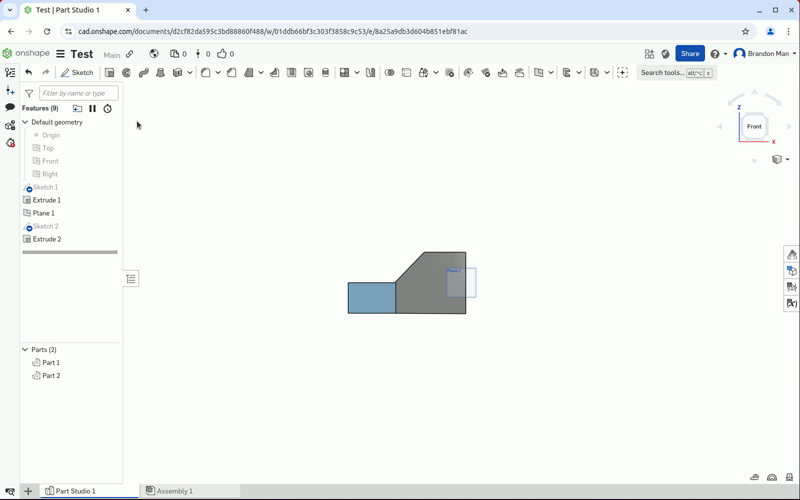
key(shift+h)
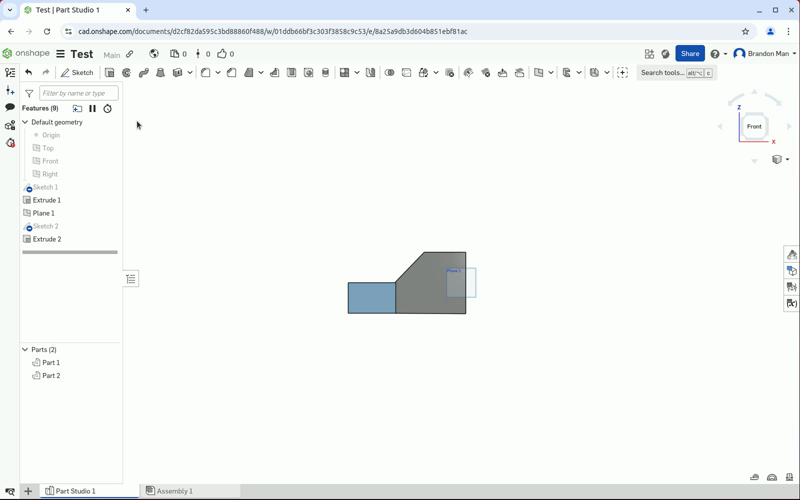
key(shift+h)
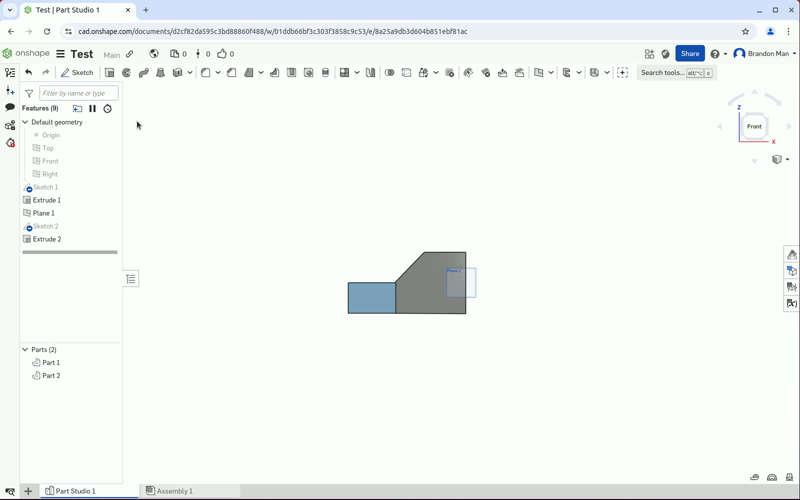
mouse_move(73, 189)
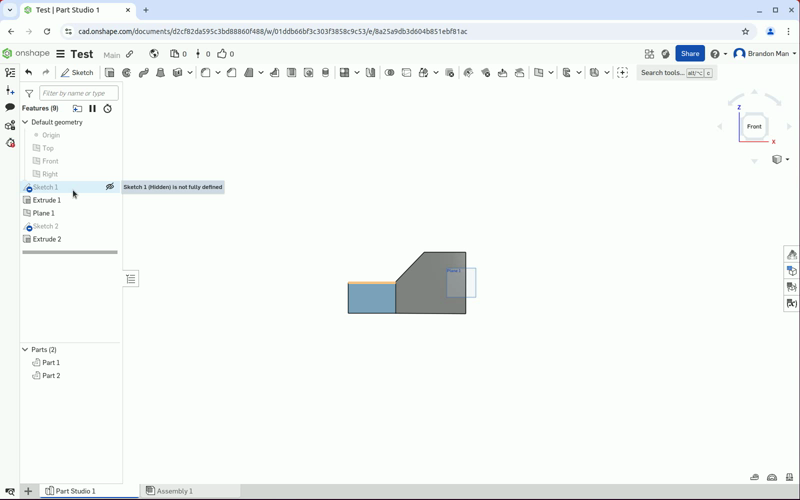
click(73, 189)
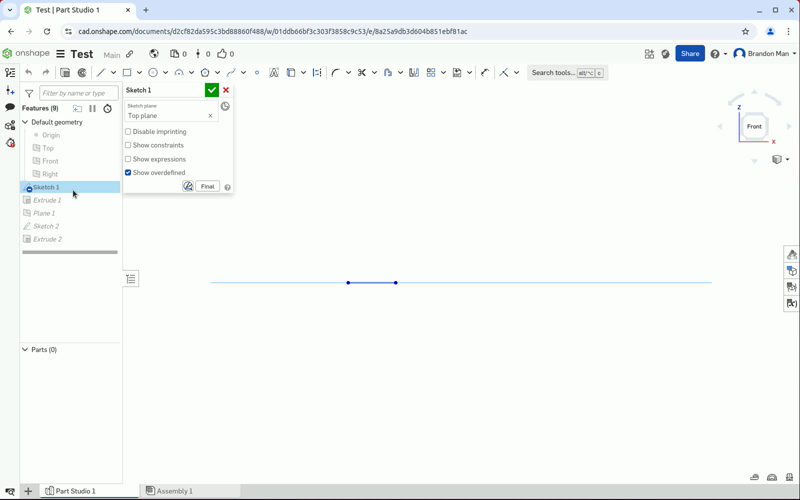
mouse_move(229, 92)
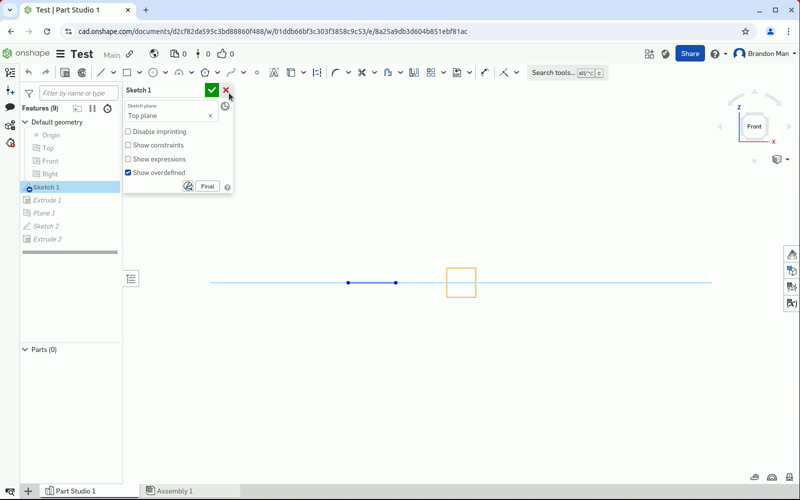
click(229, 92)
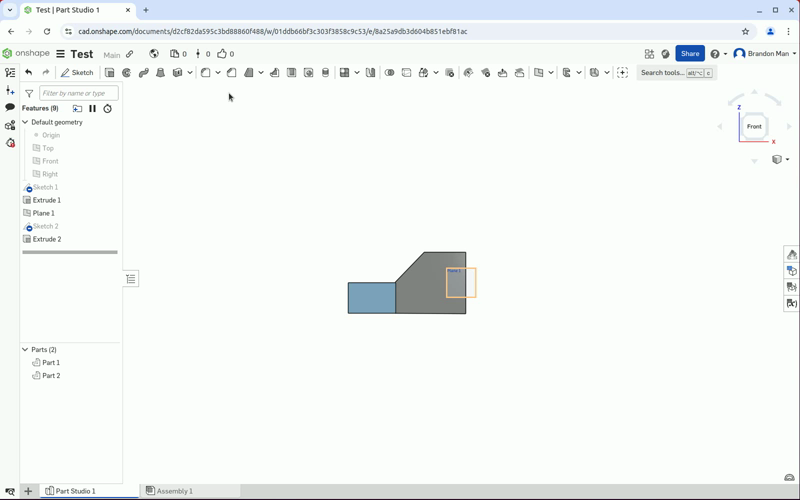
mouse_move(73, 352)
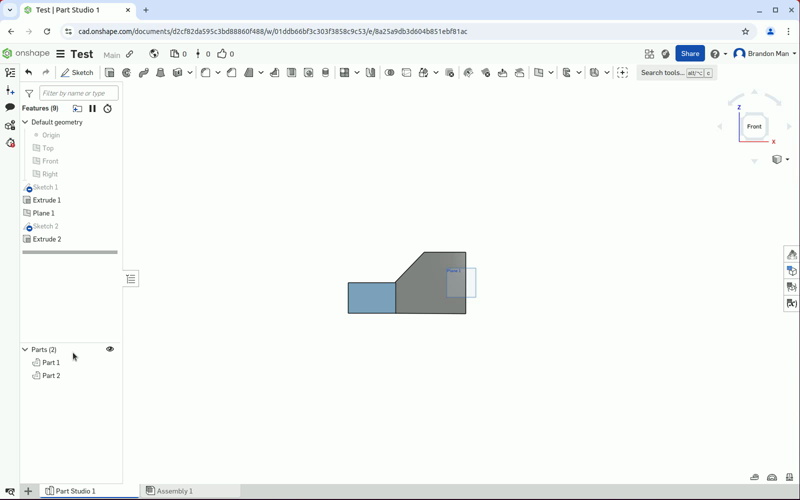
key(y)
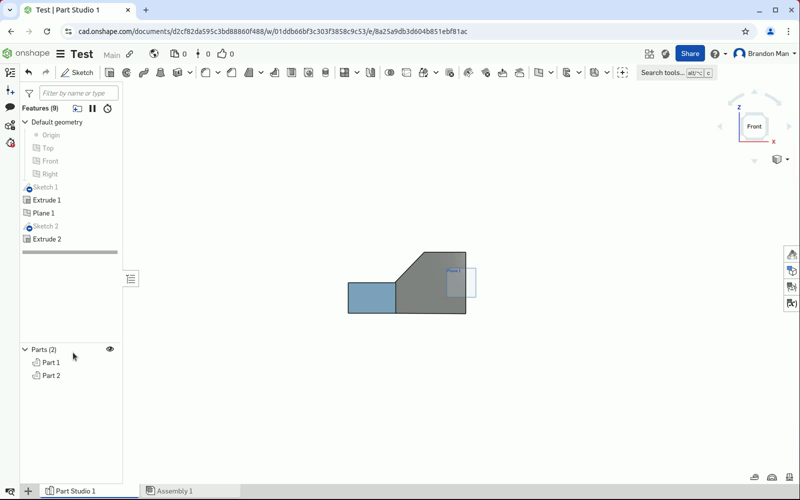
key(shift+p)
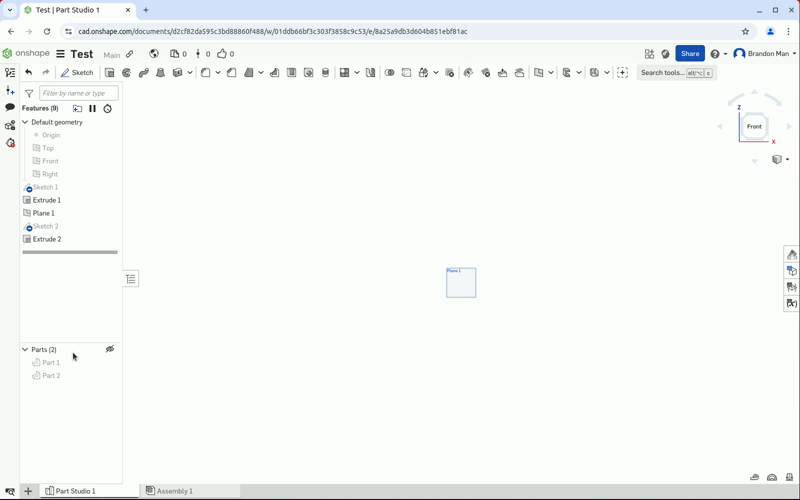
key(space)
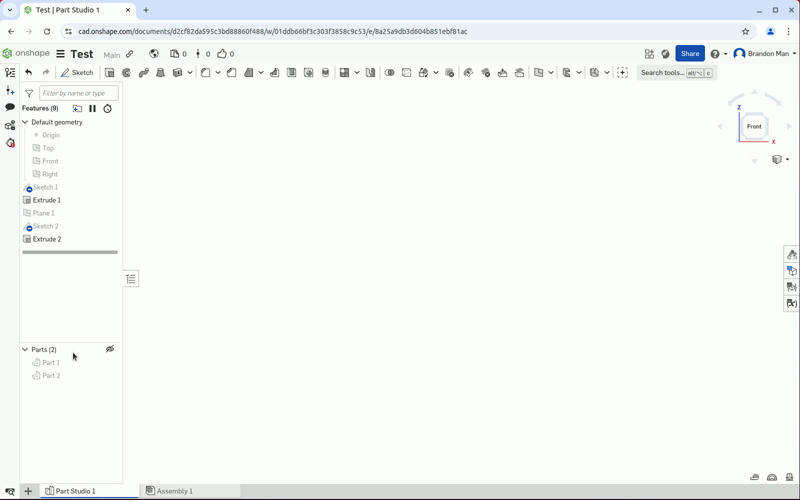
key_down(shift)
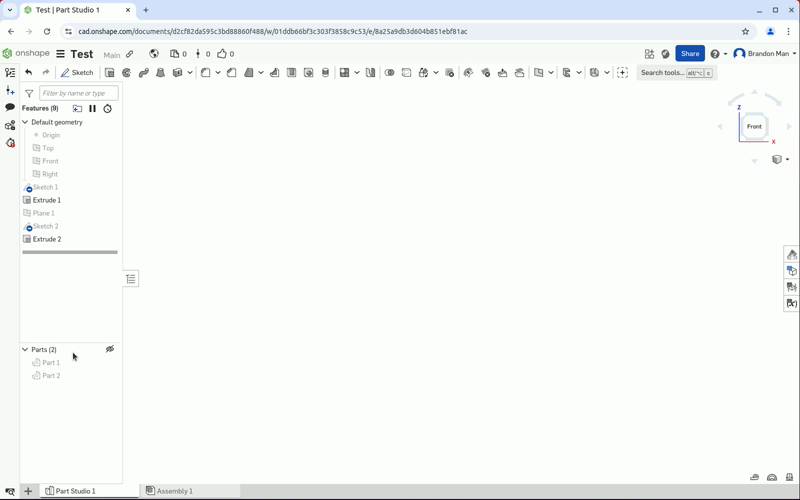
key(down)
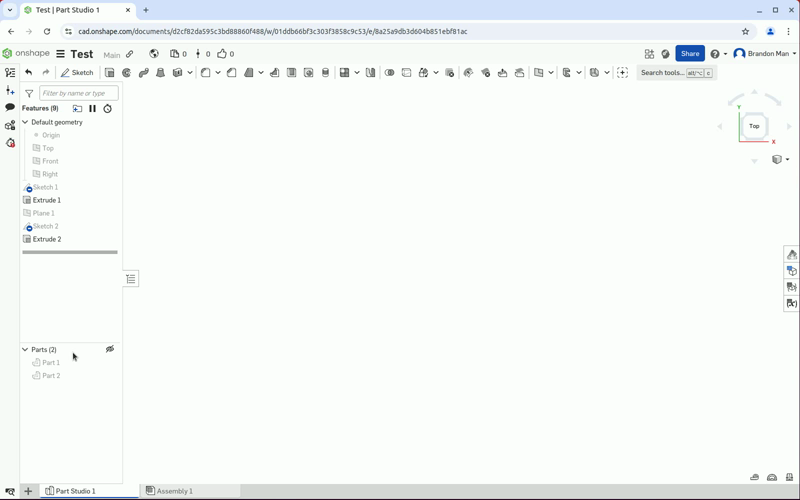
key_up(shift)
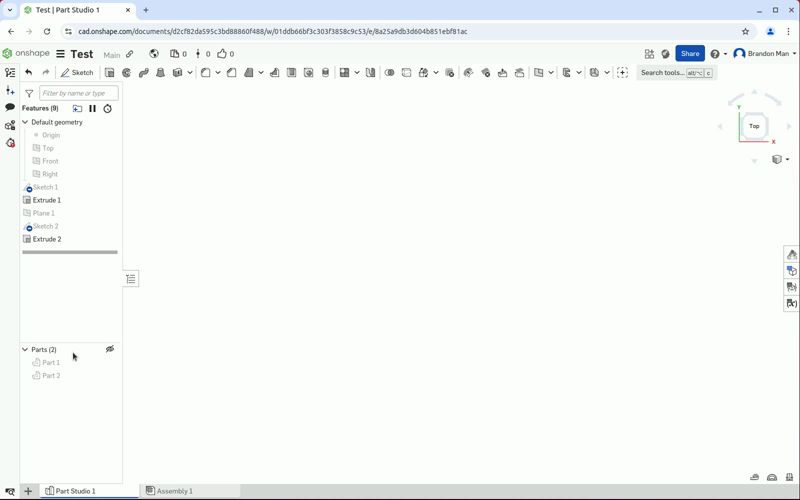
mouse_move(73, 352)
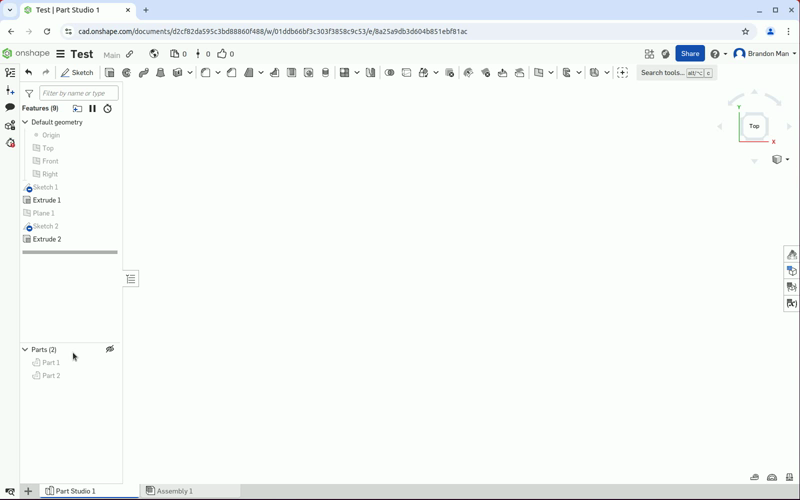
key(shift+y)
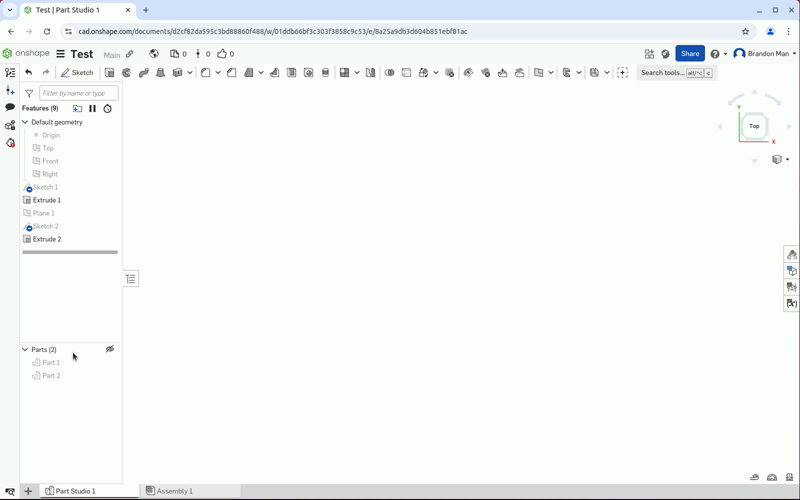
key(shift+s)
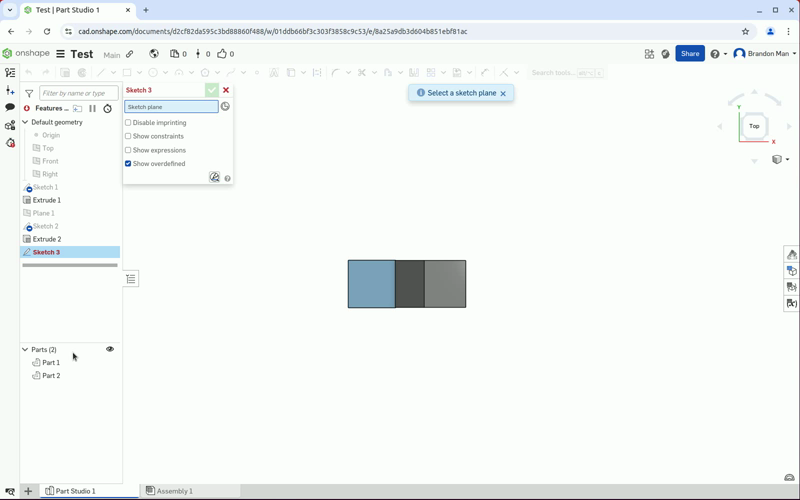
mouse_move(73, 150)
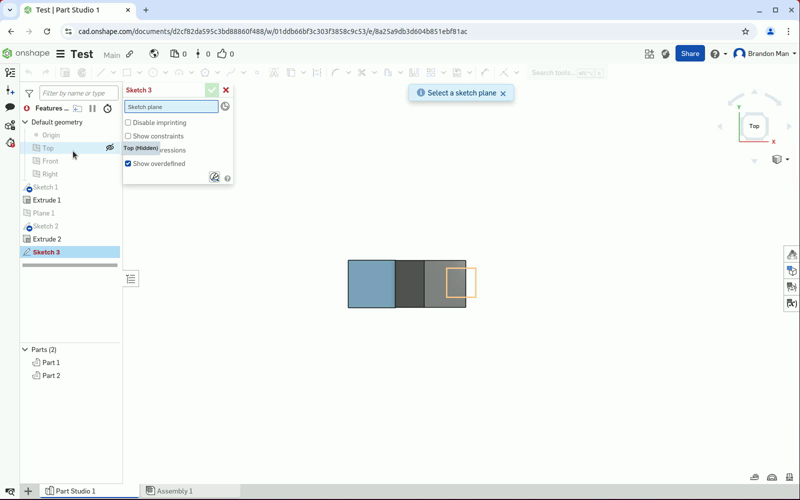
click(73, 150)
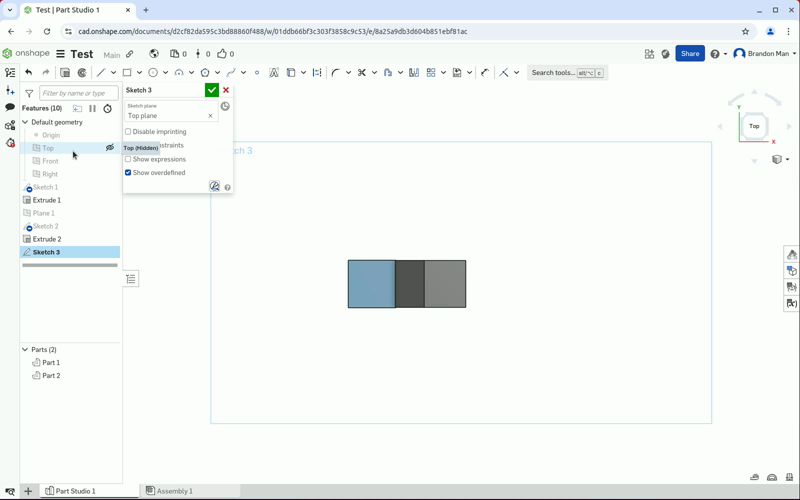
mouse_move(73, 352)
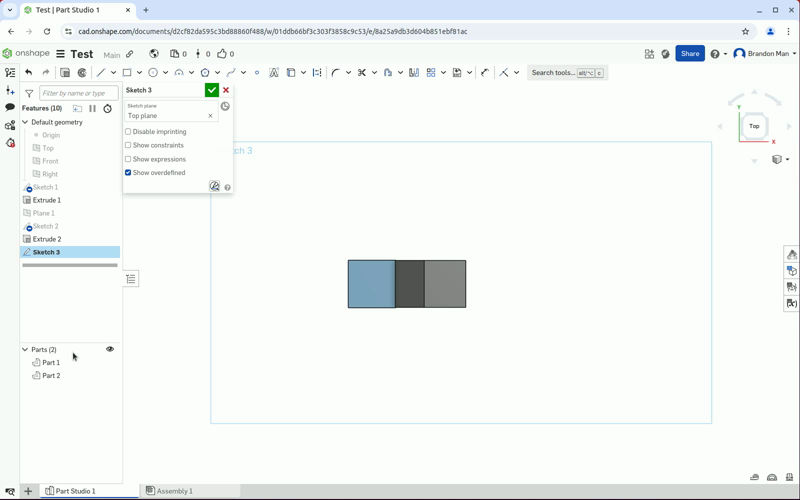
key(y)
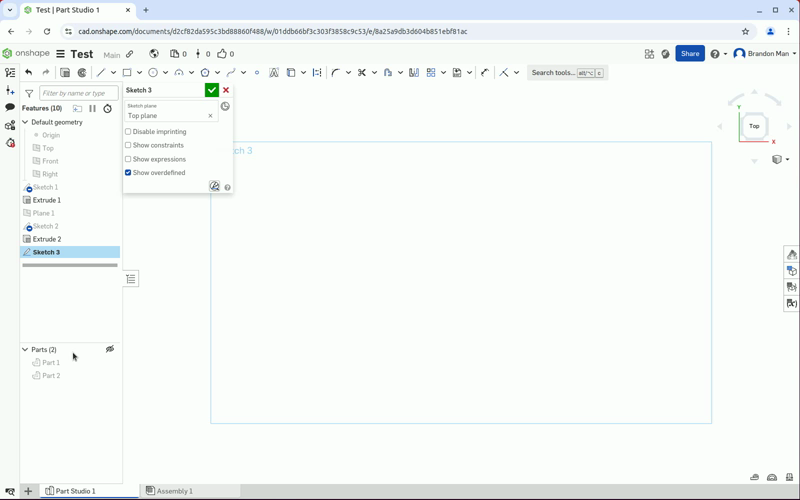
key(l)
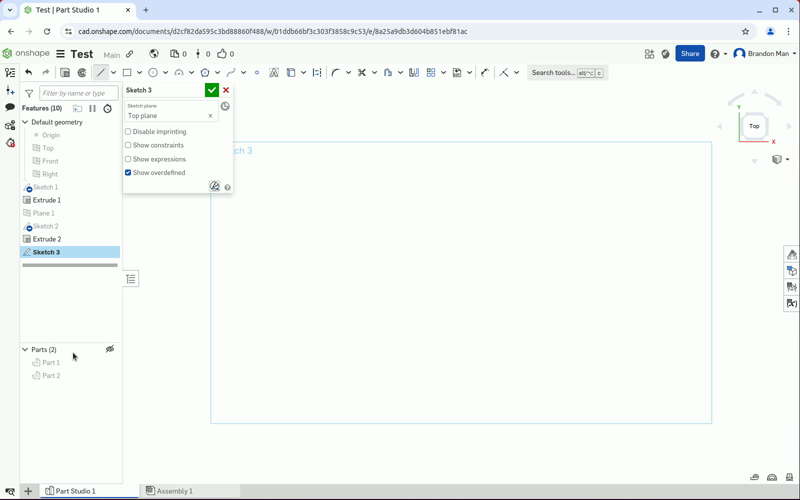
key_down(shift)
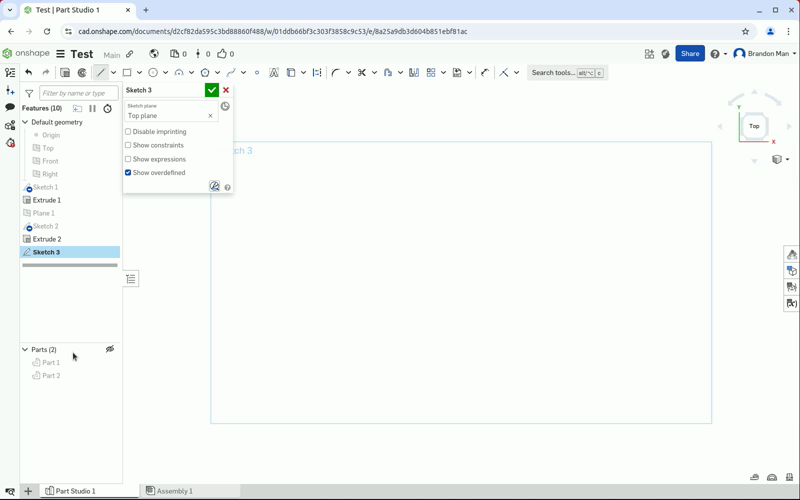
mouse_move(465, 307)
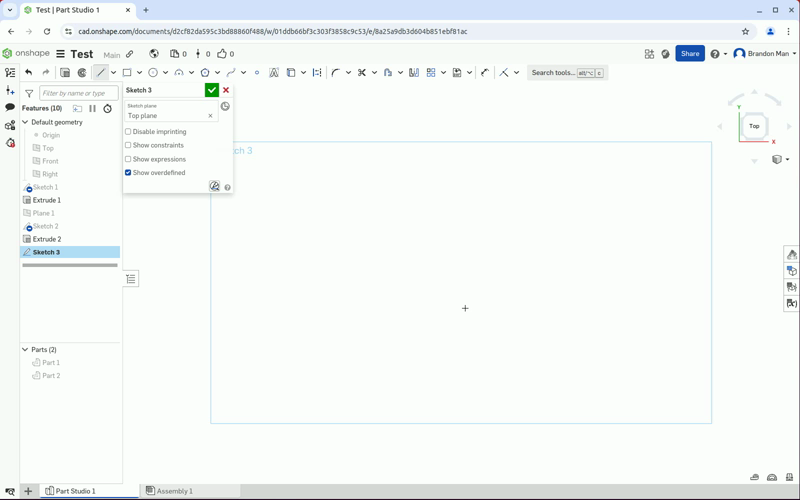
click(465, 307)
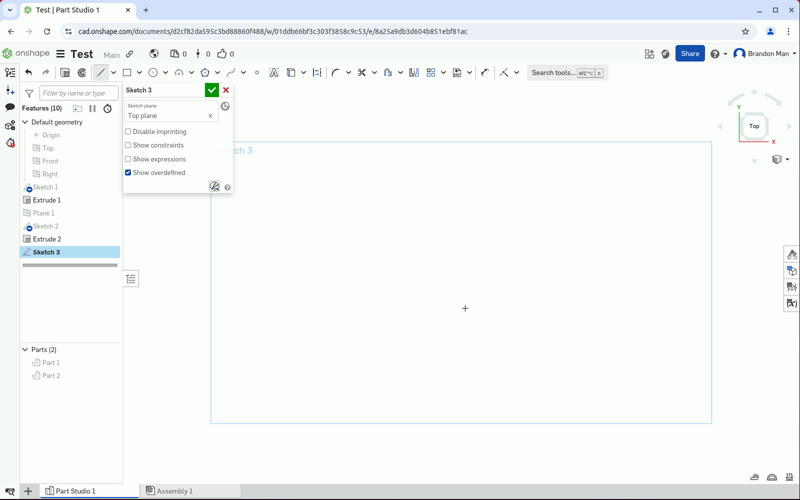
key_up(shift)
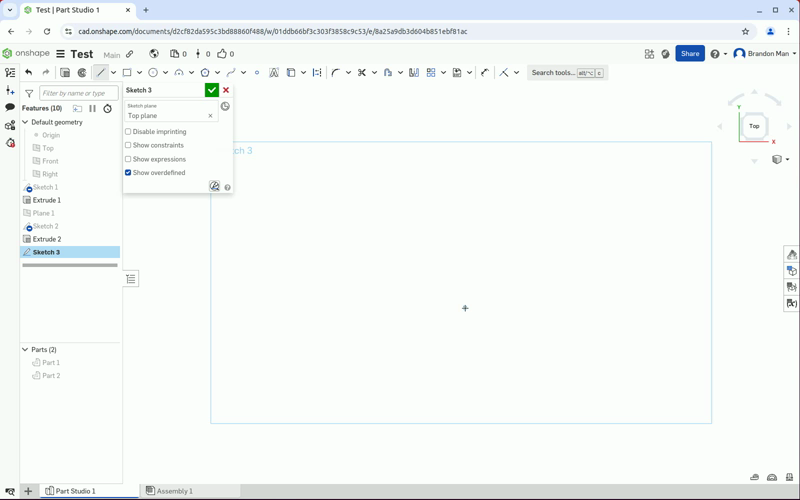
key_down(shift)
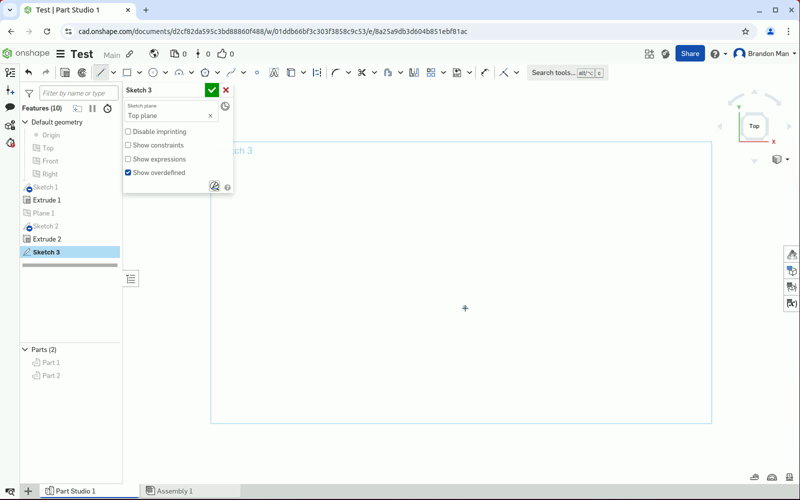
mouse_move(562, 307)
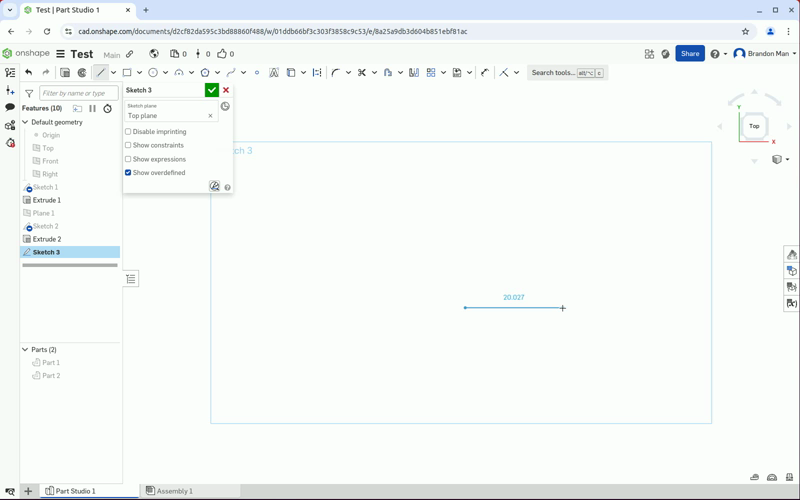
click(562, 307)
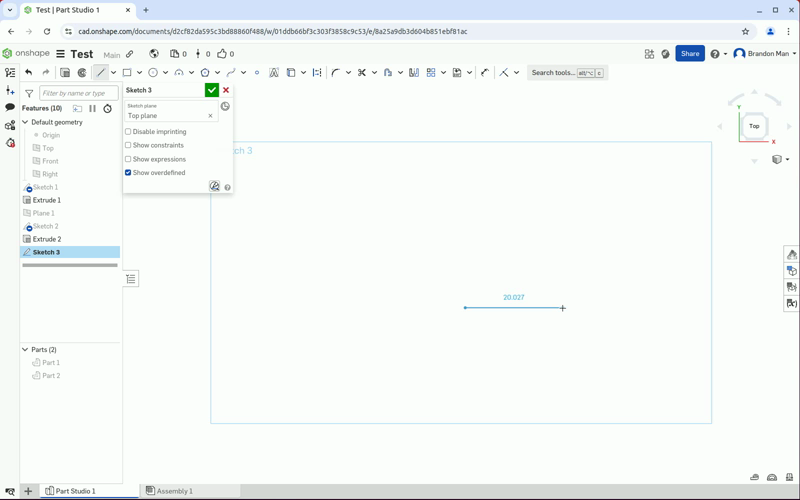
key_up(shift)
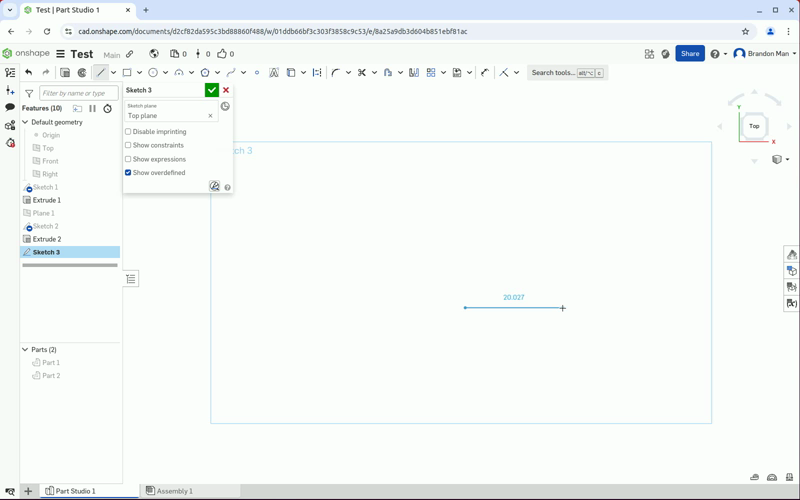
key_down(shift)
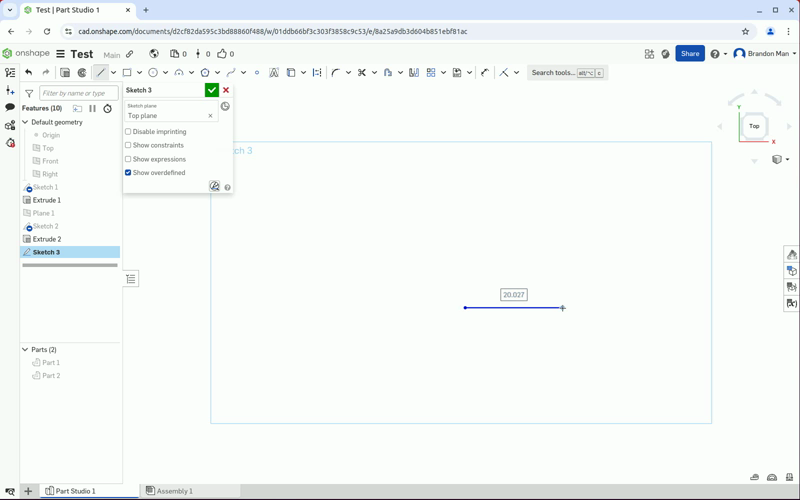
mouse_move(589, 307)
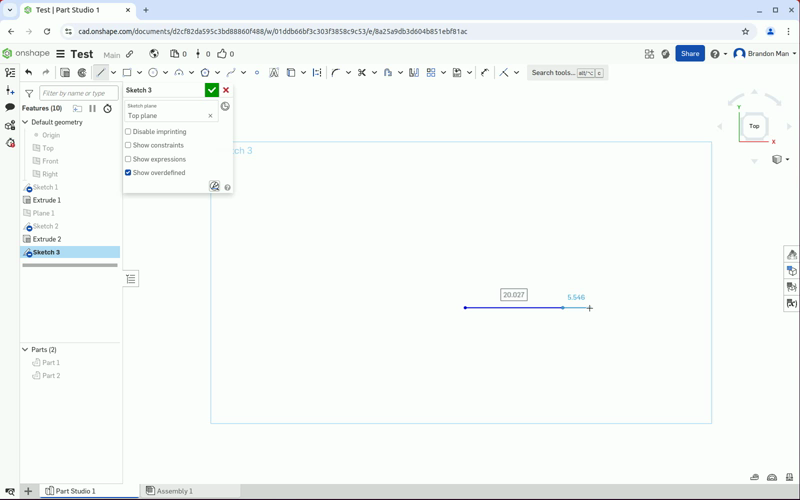
mouse_move(562, 260)
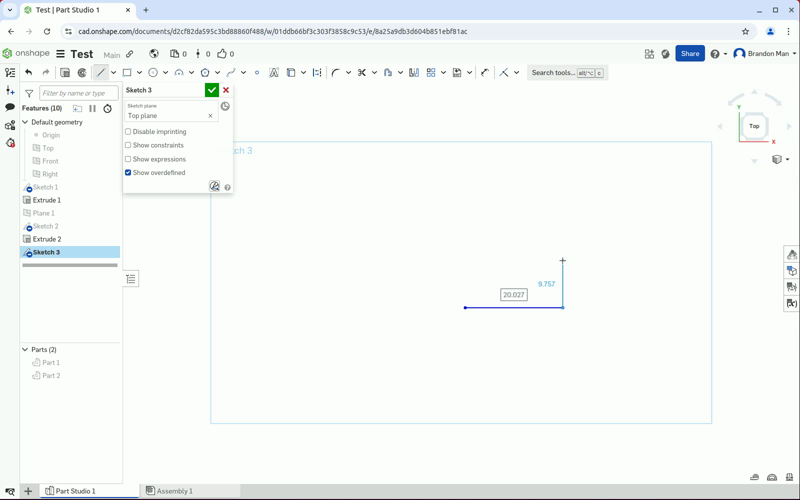
click(562, 260)
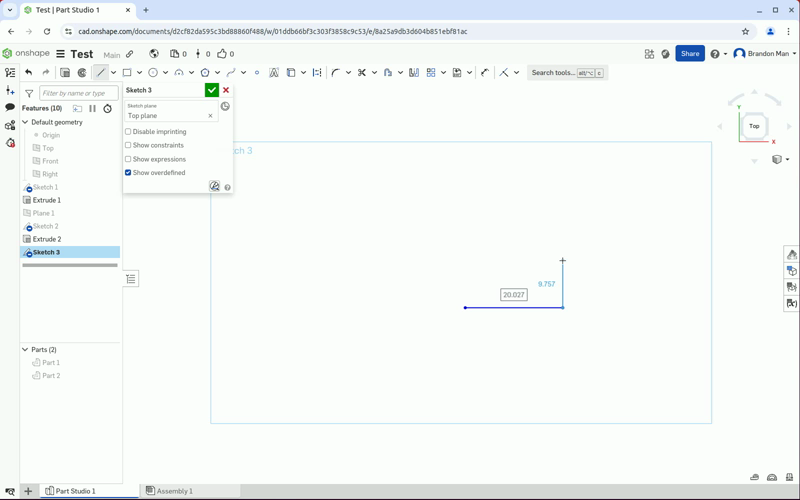
key_up(shift)
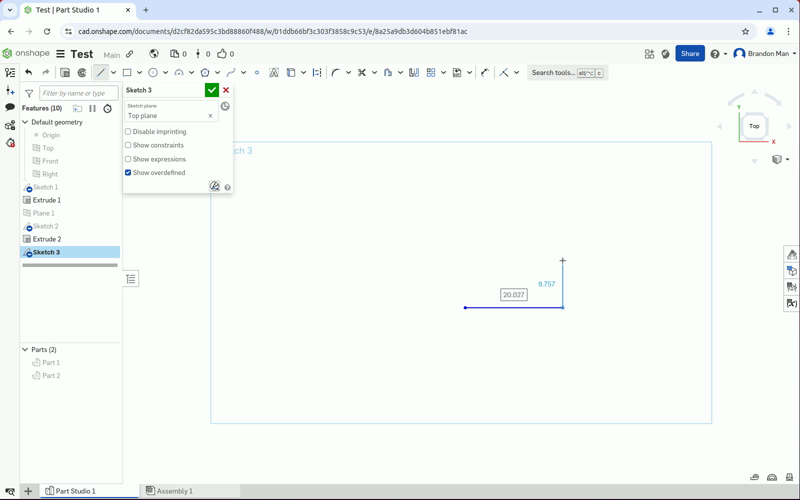
key_down(shift)
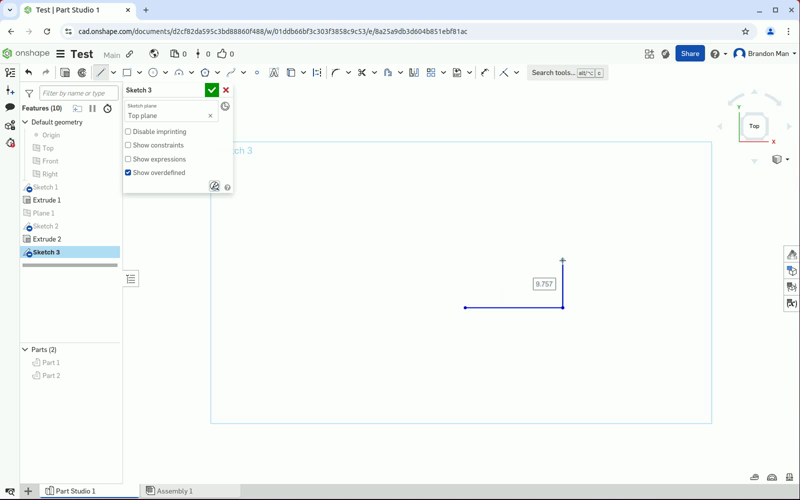
mouse_move(465, 260)
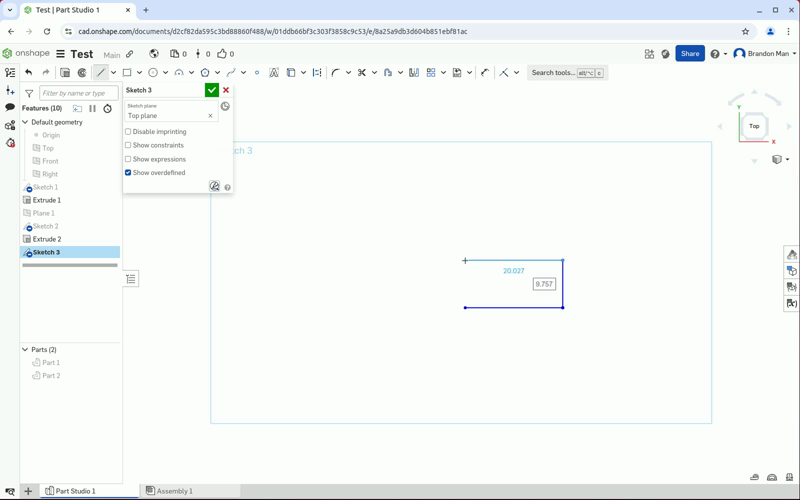
click(465, 260)
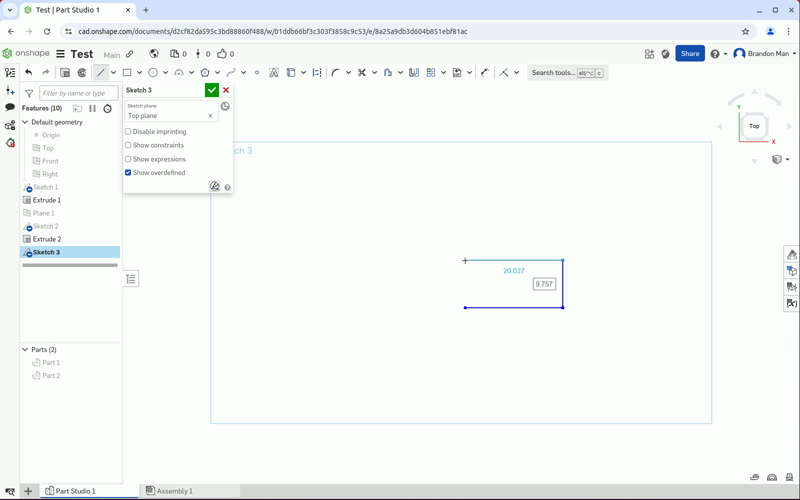
key_up(shift)
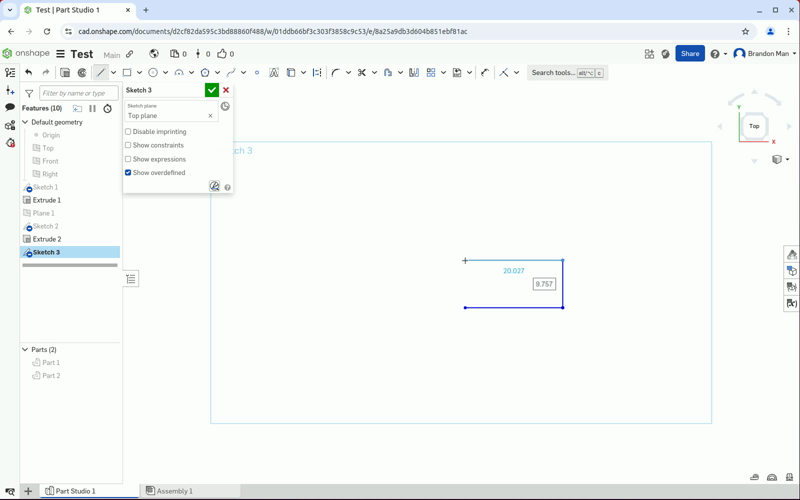
mouse_move(495, 260)
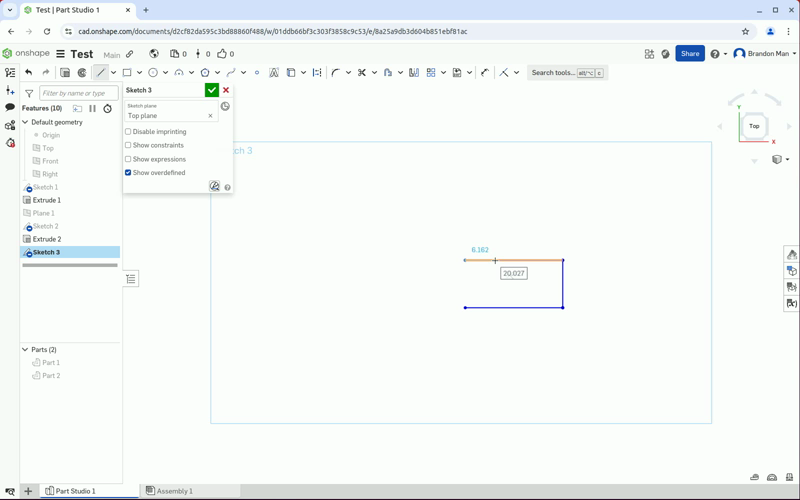
key_down(shift)
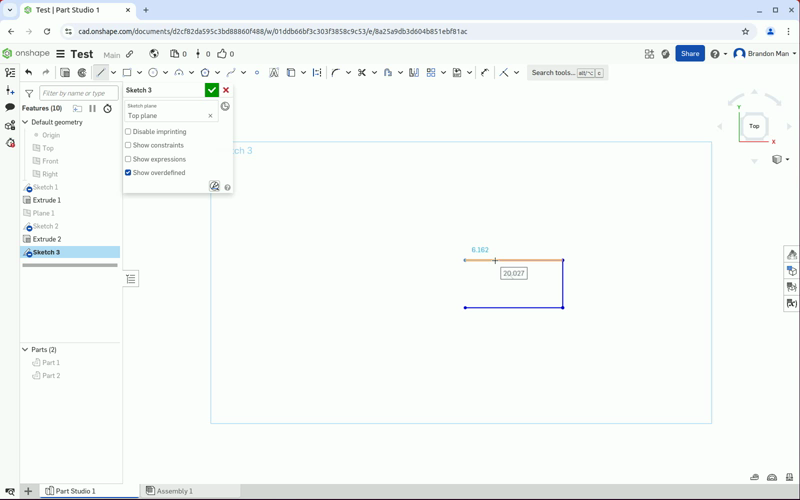
mouse_move(465, 307)
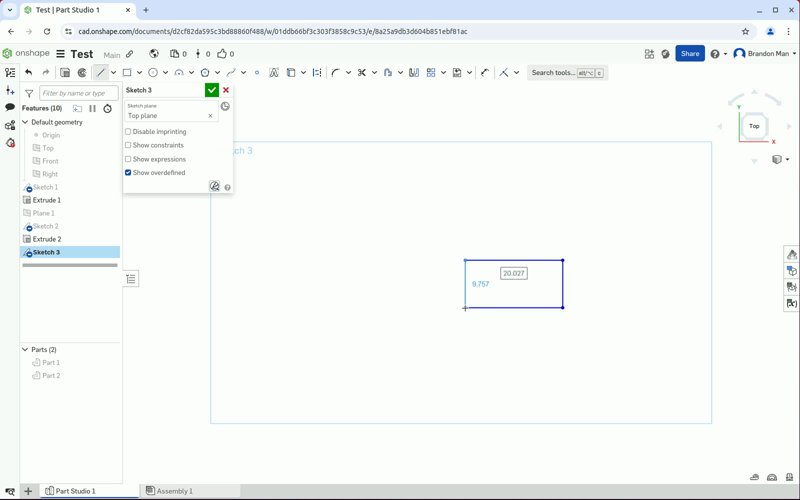
key_up(shift)
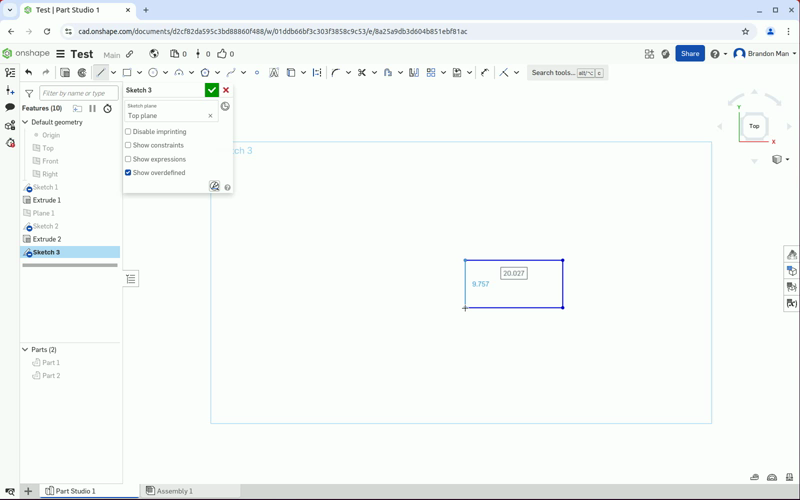
click(465, 307)
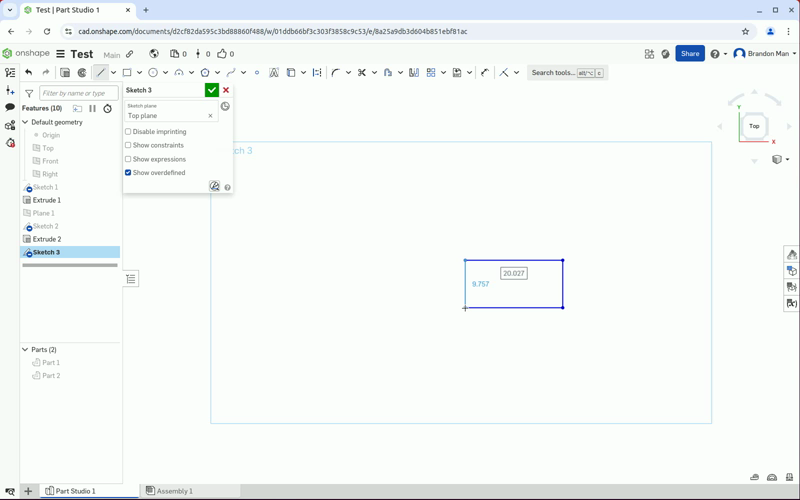
key(esc)
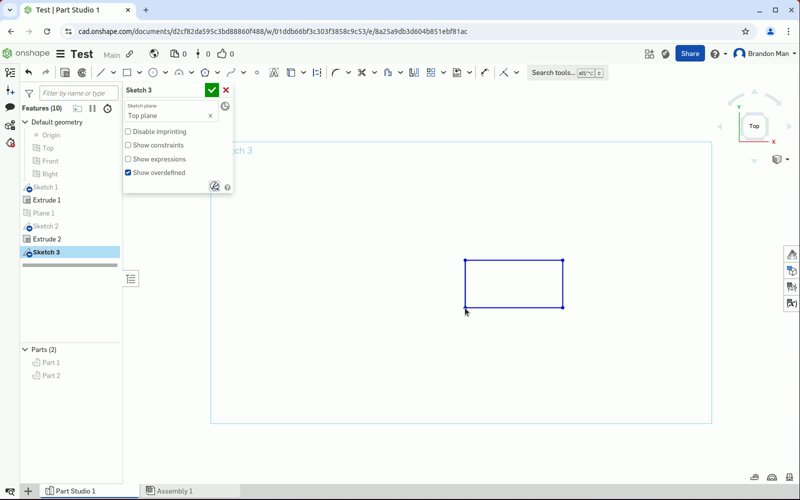
mouse_move(490, 283)
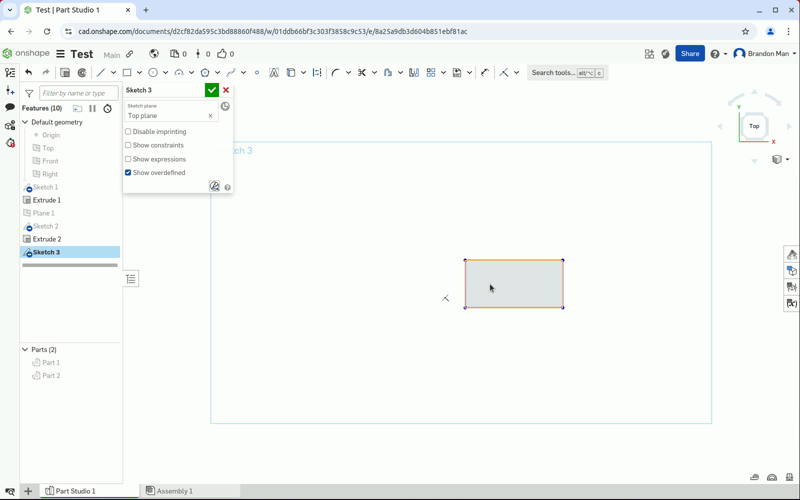
click(490, 283)
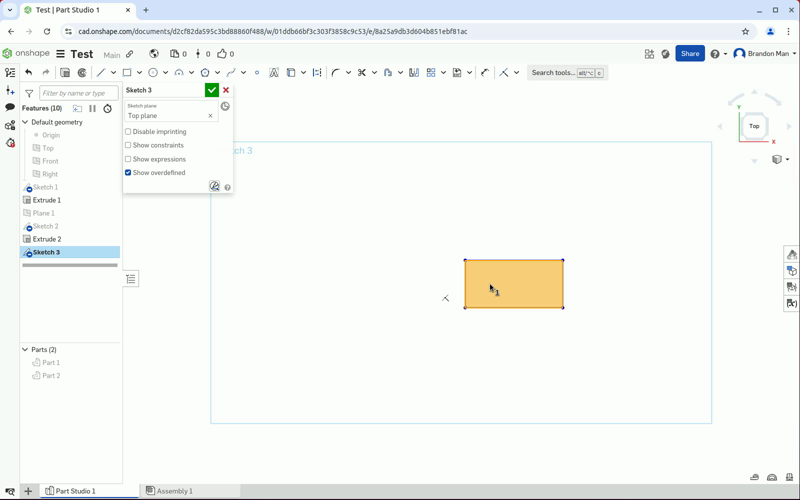
mouse_move(73, 352)
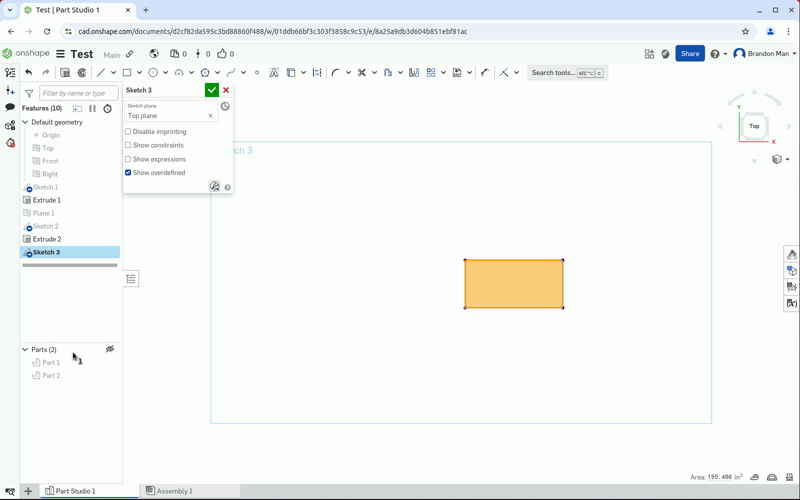
key(shift+y)
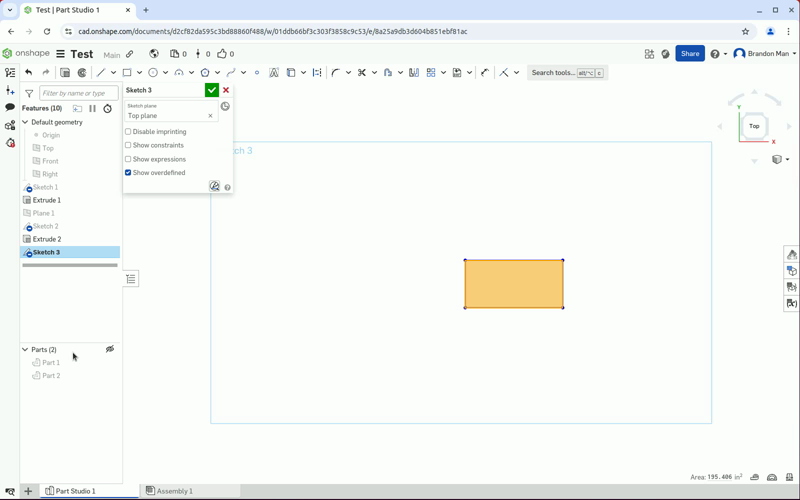
key(shift+e)
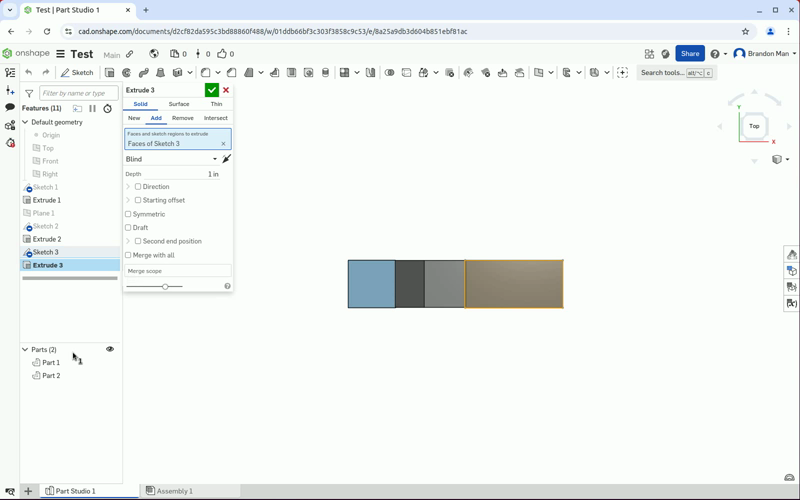
mouse_move(143, 106)
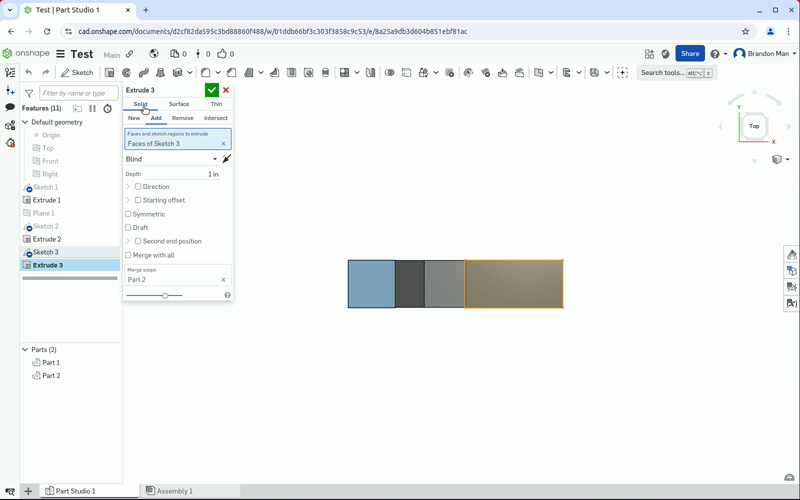
click(143, 106)
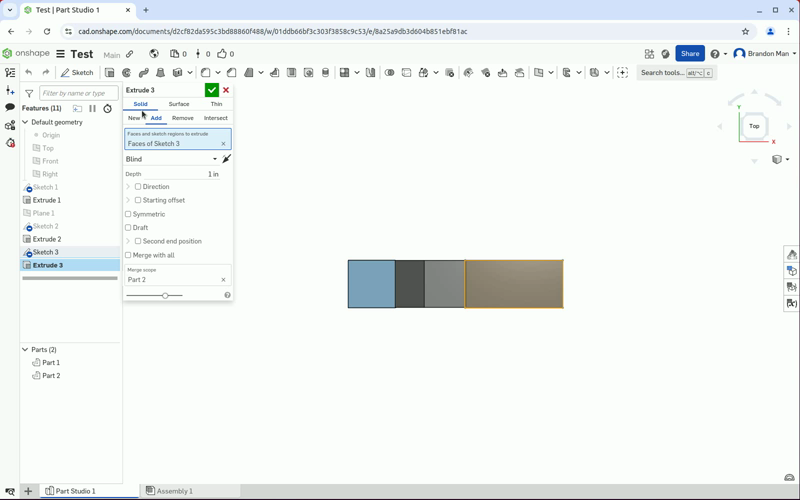
mouse_move(137, 120)
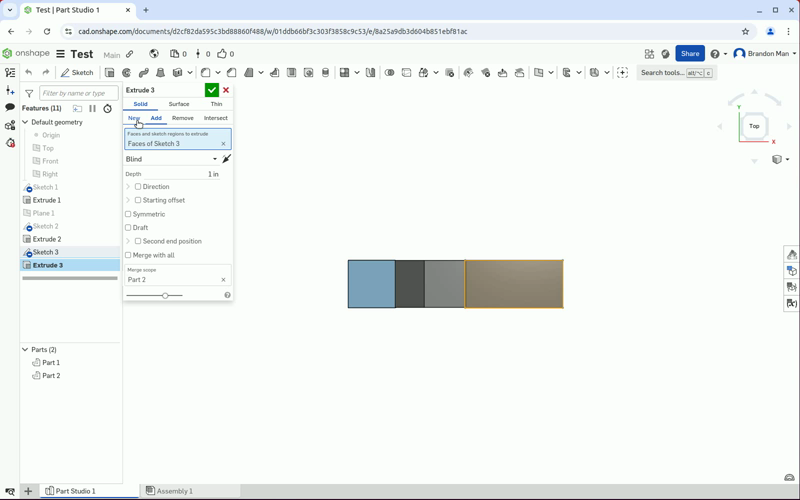
click(137, 120)
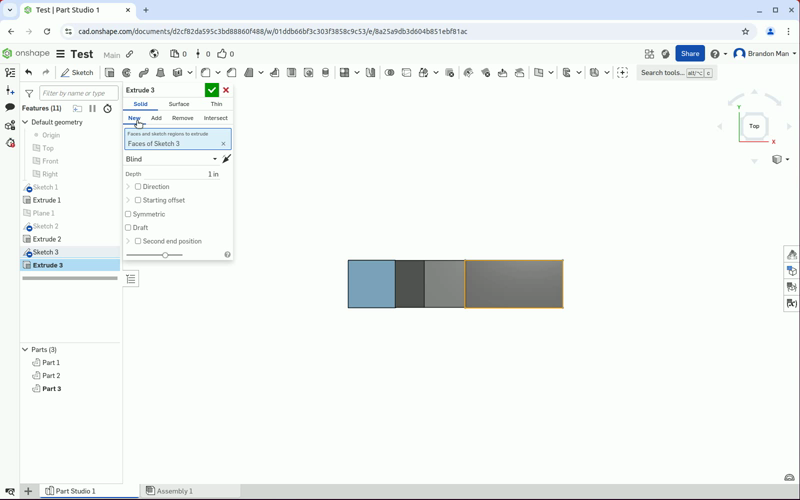
key(tab, 4)
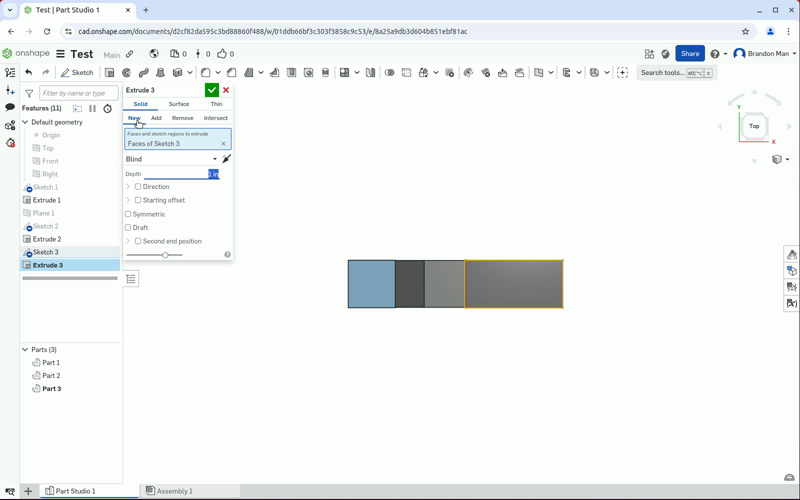
text(-6.258)
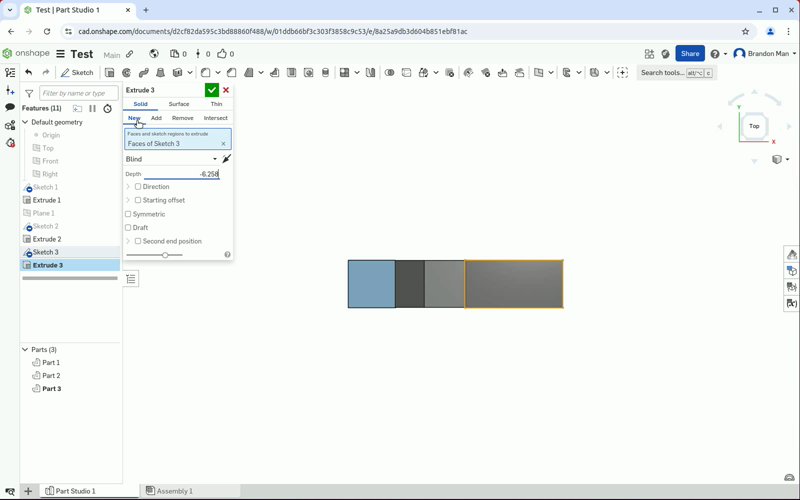
key(enter)
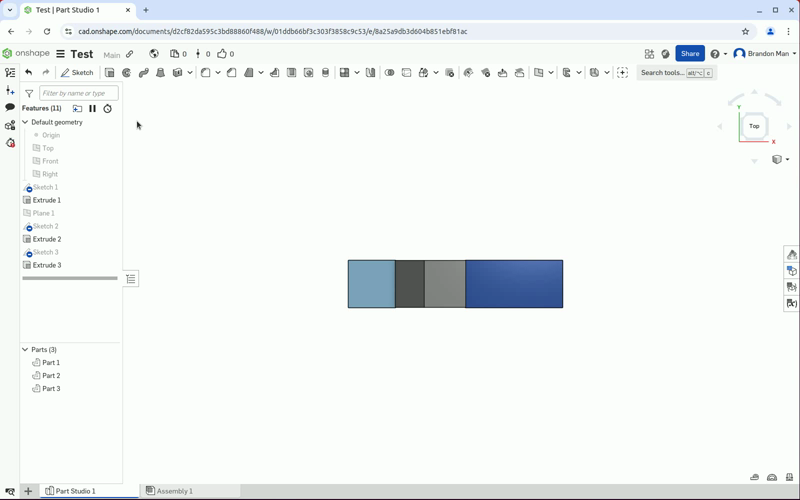
key(shift+h)
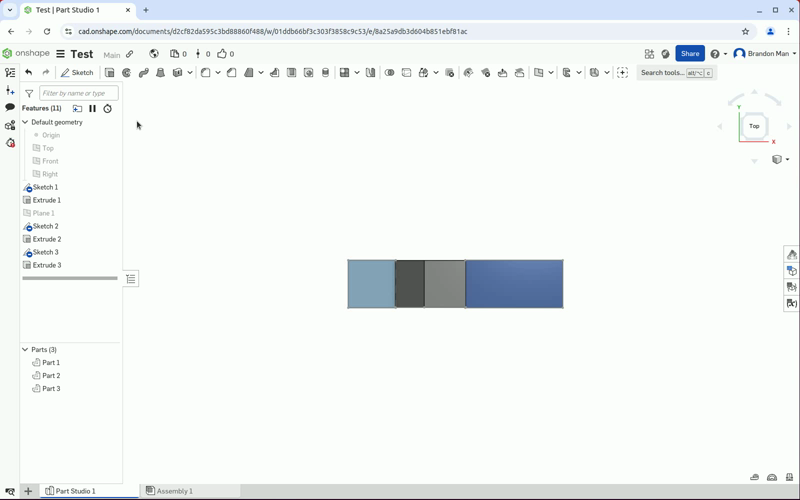
key(shift+h)
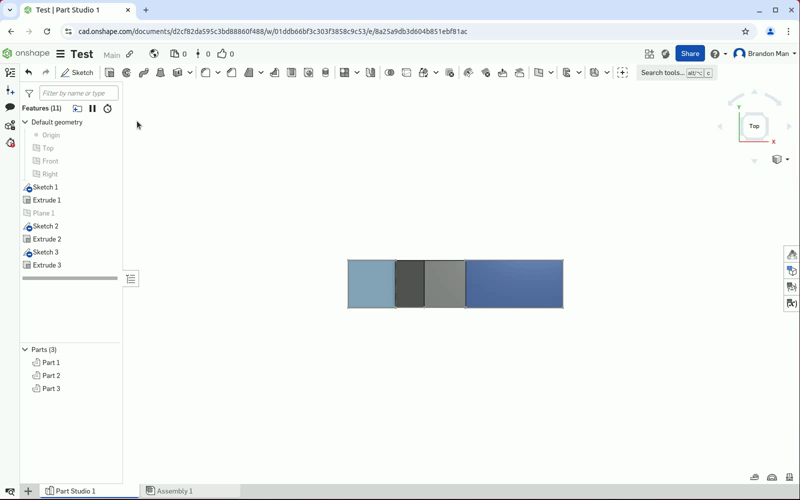
key(shift+7)
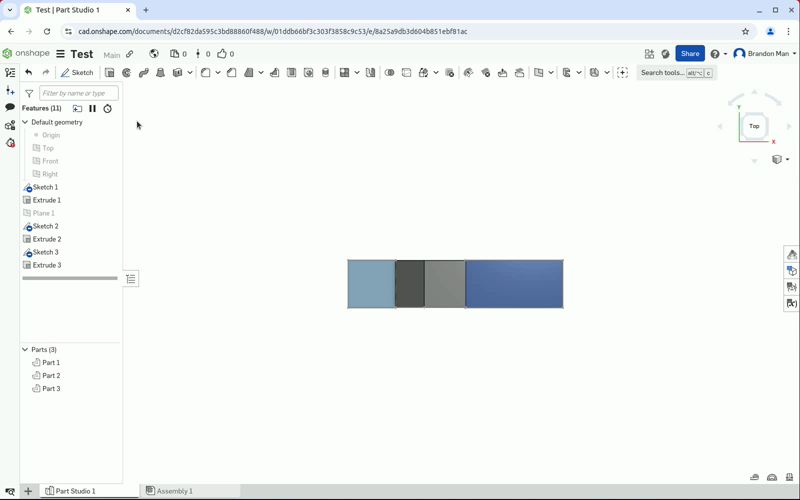
key(up, 3)
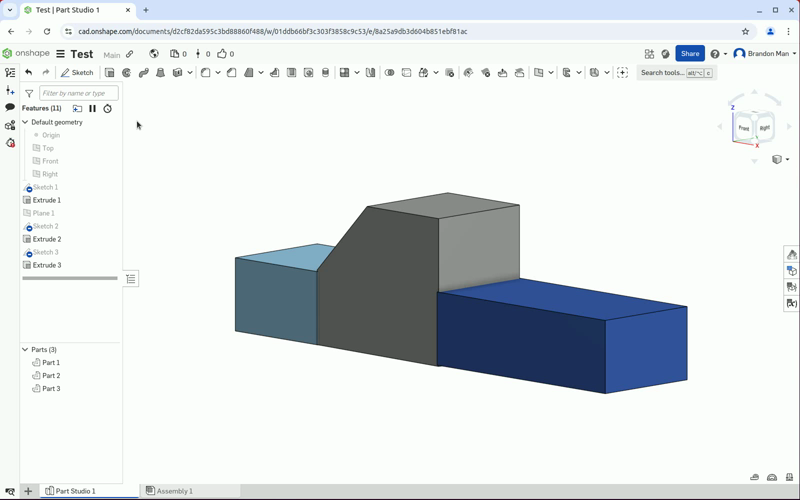
key(left, 3)
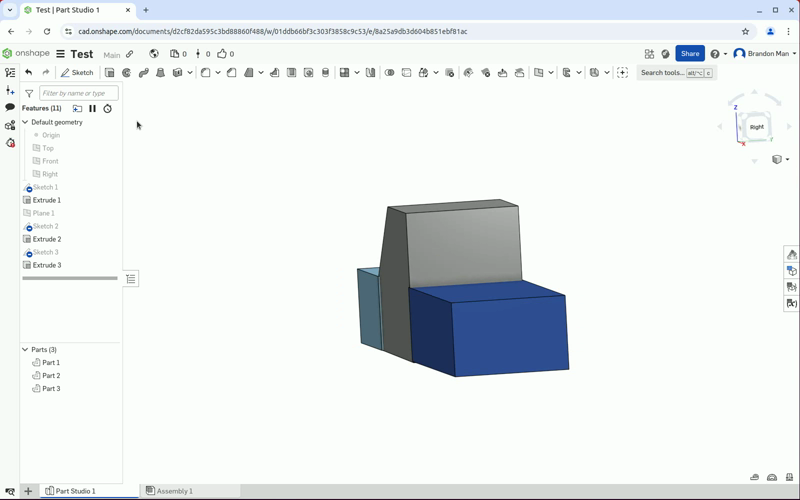
key(right, 3)
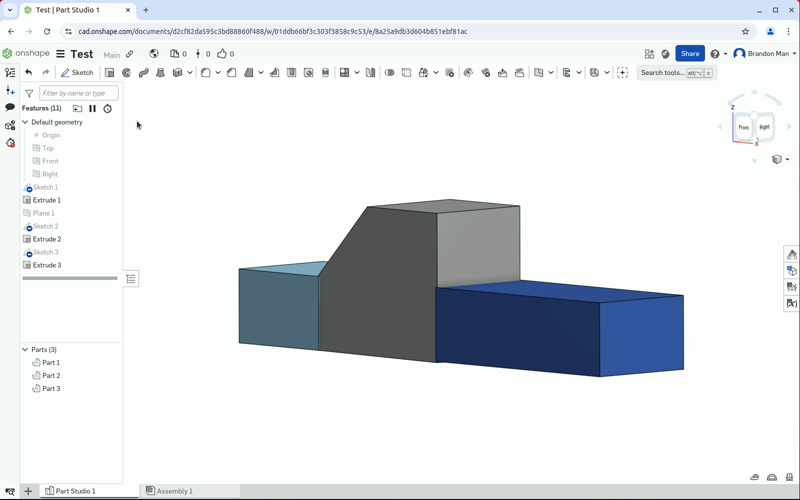
key(down, 3)
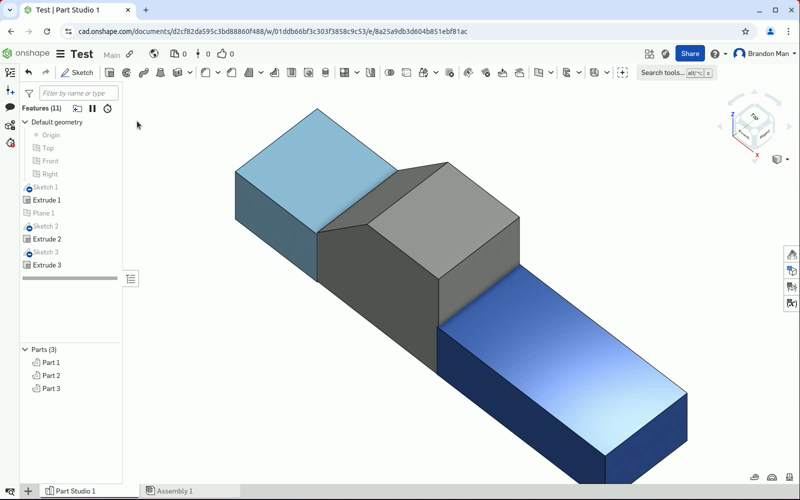
mouse_move(73, 189)
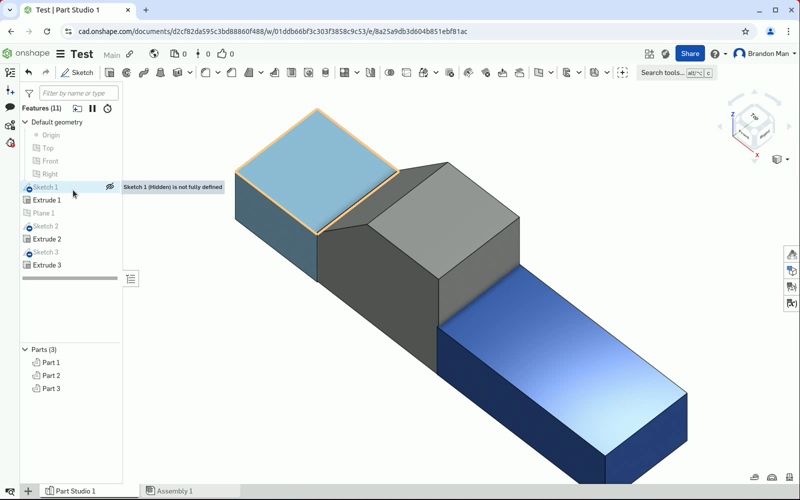
click(73, 189)